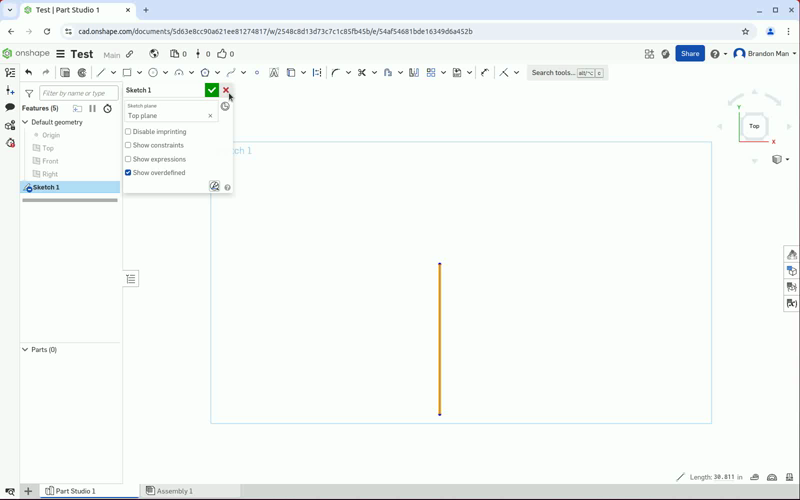
key(shift+h)
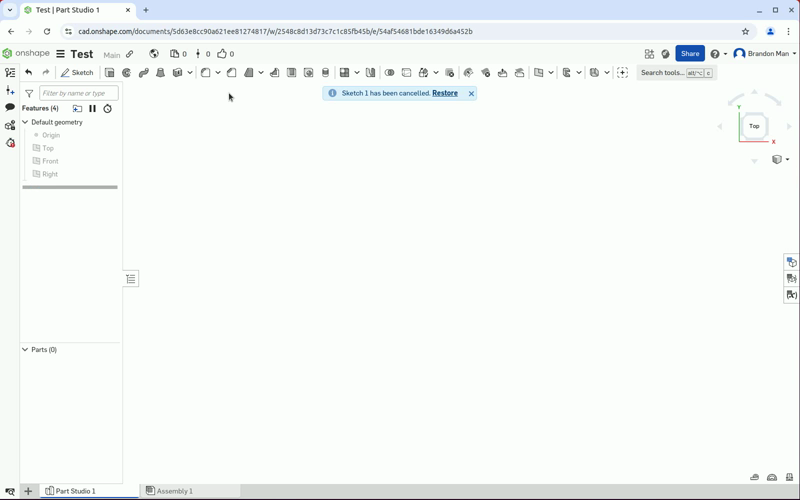
mouse_move(73, 352)
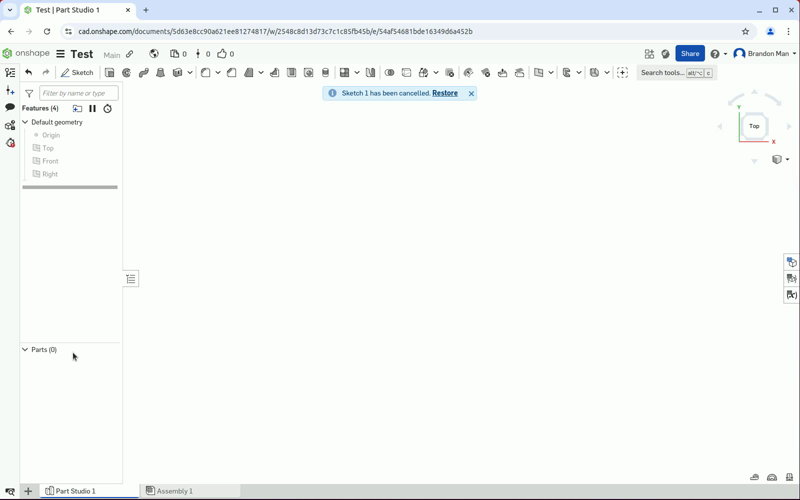
key(y)
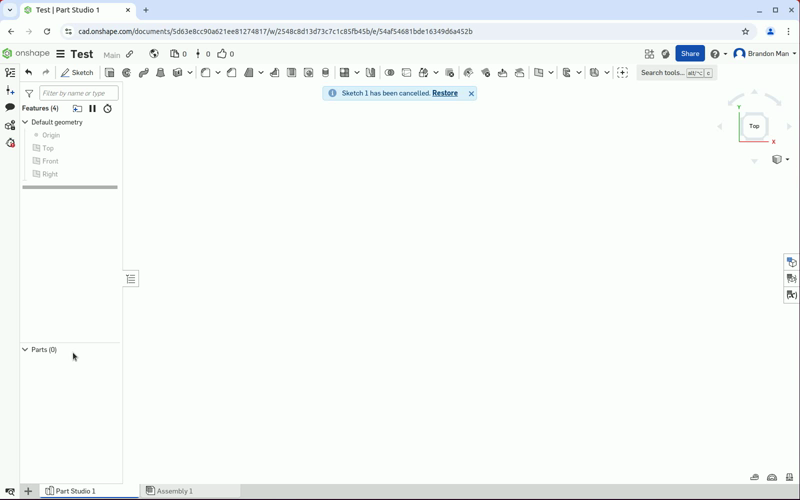
key(shift+p)
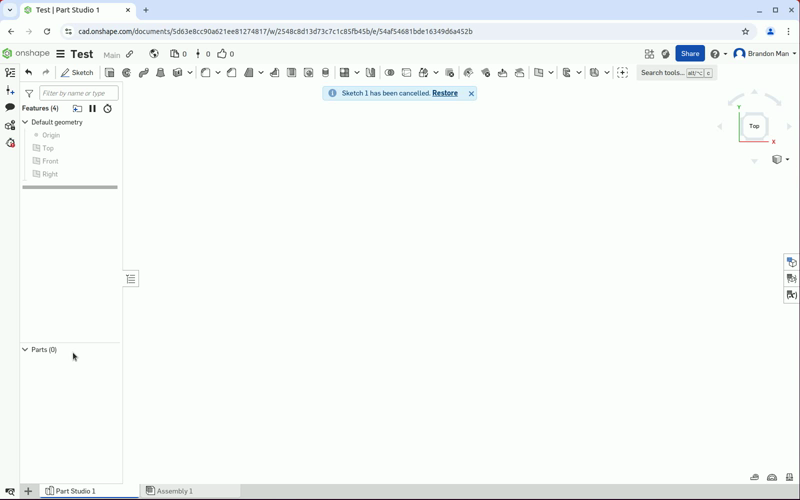
key(space)
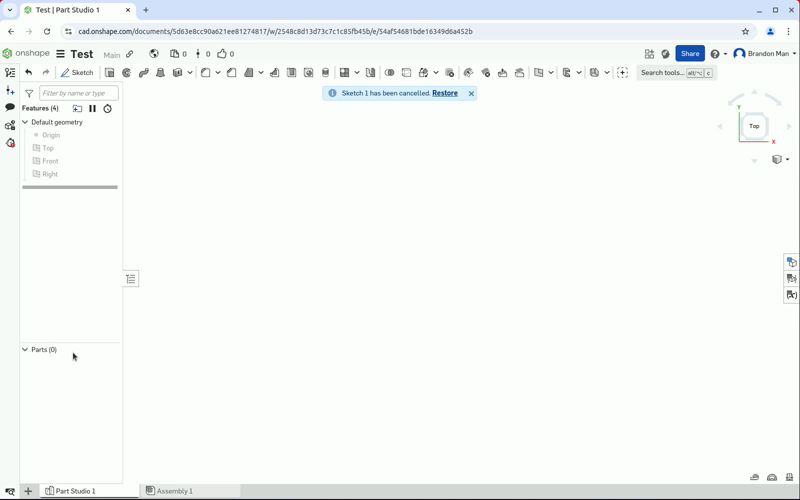
key_down(shift)
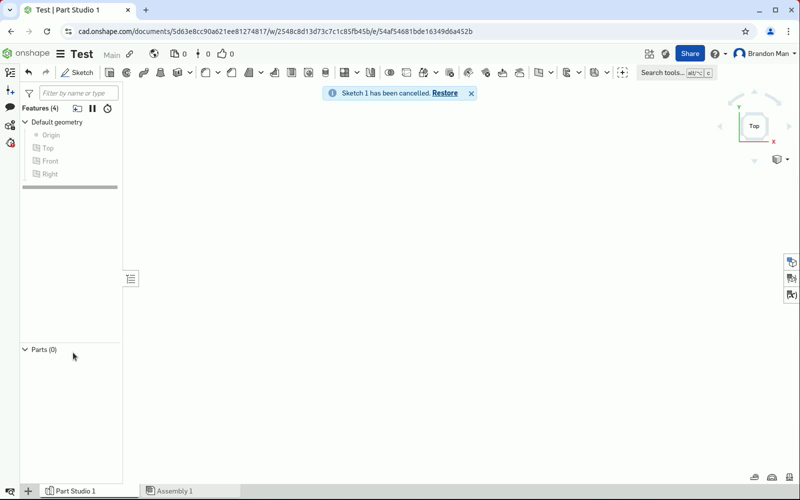
key(up)
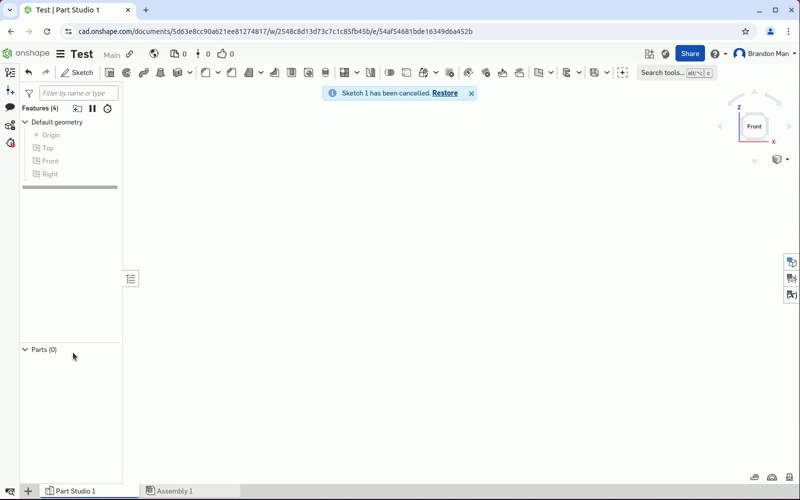
key_up(shift)
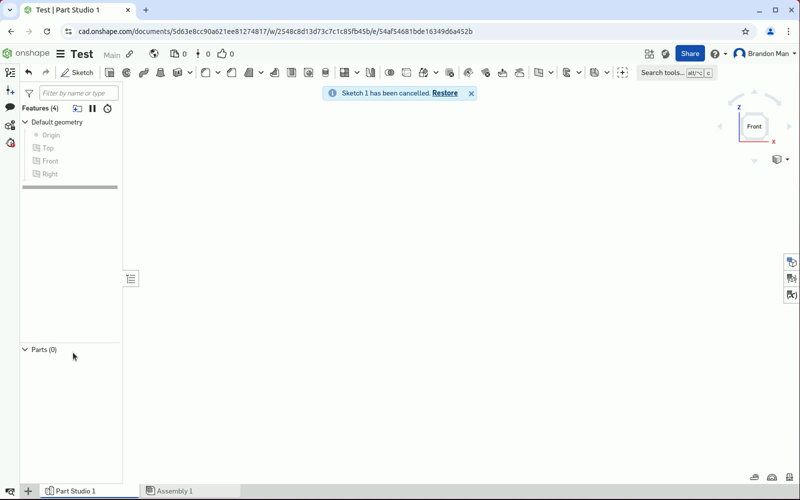
key(space)
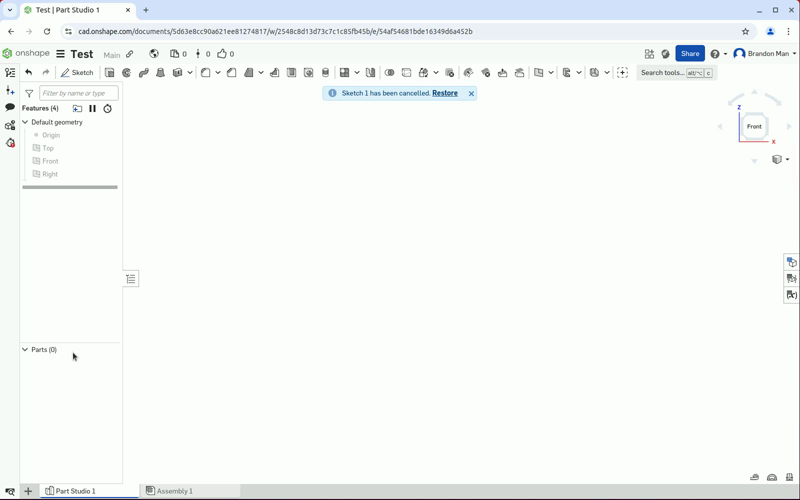
key_down(shift)
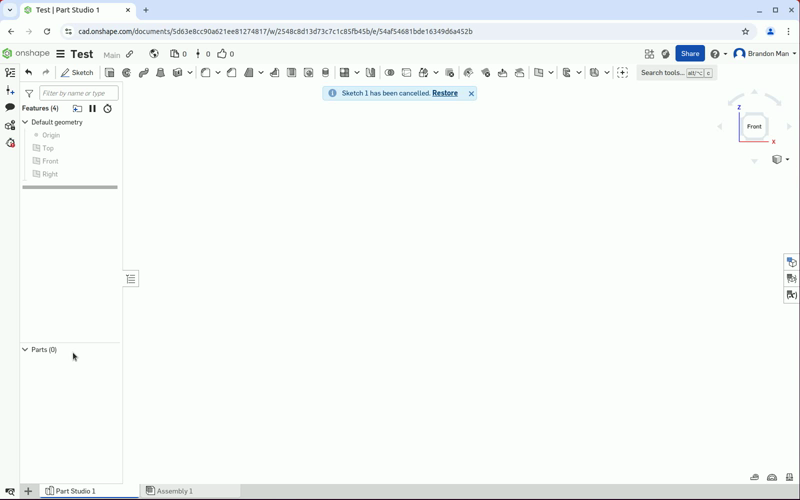
key(left)
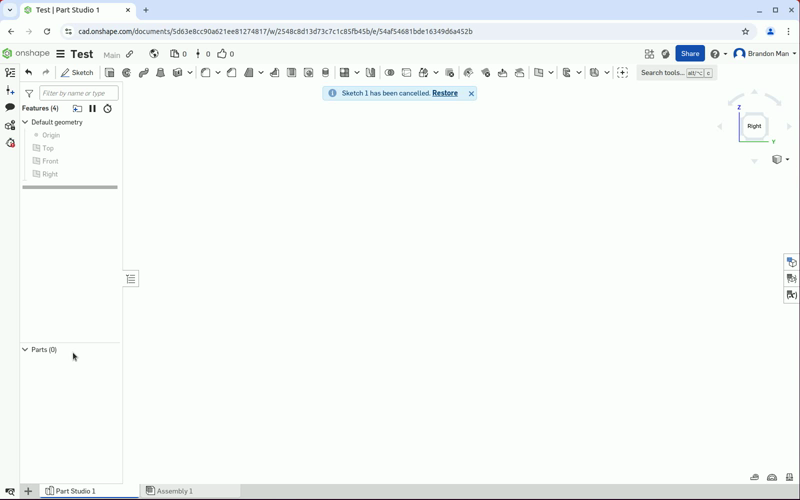
key_up(shift)
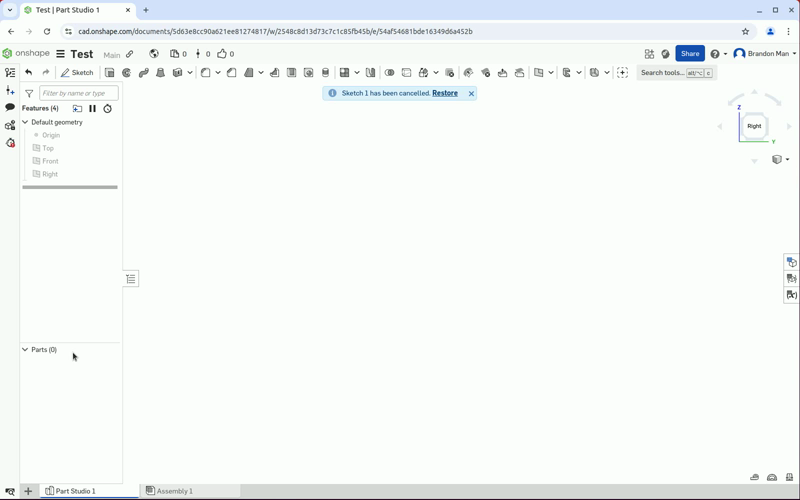
mouse_move(73, 352)
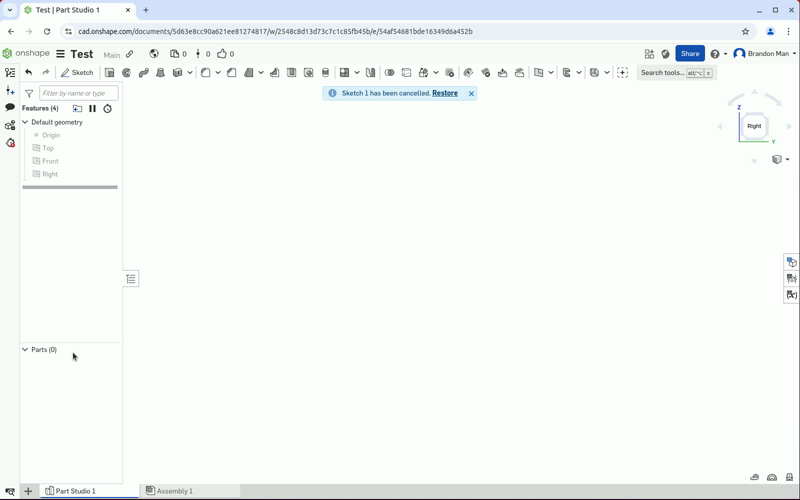
key(shift+y)
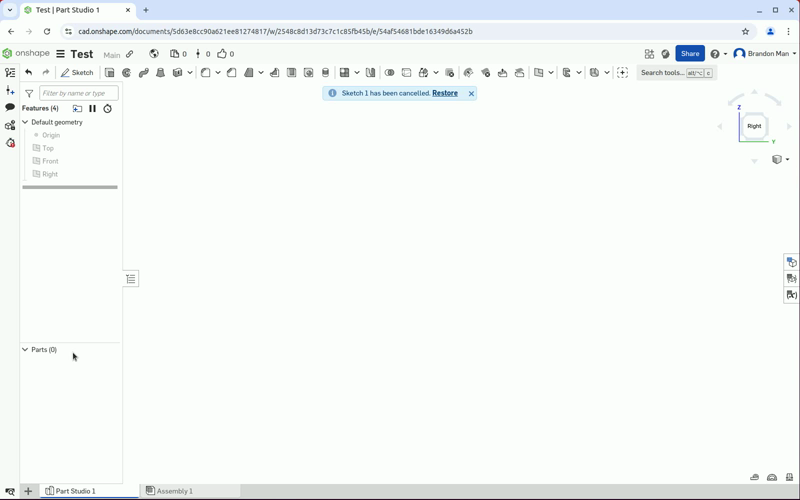
key(shift+s)
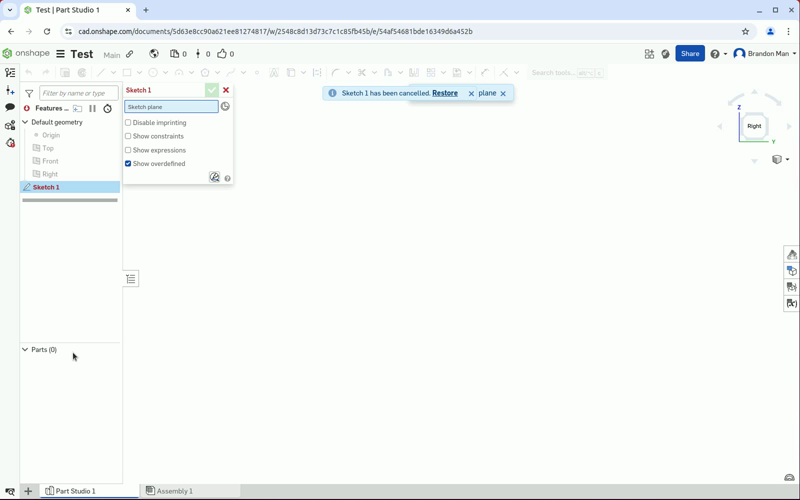
mouse_move(73, 176)
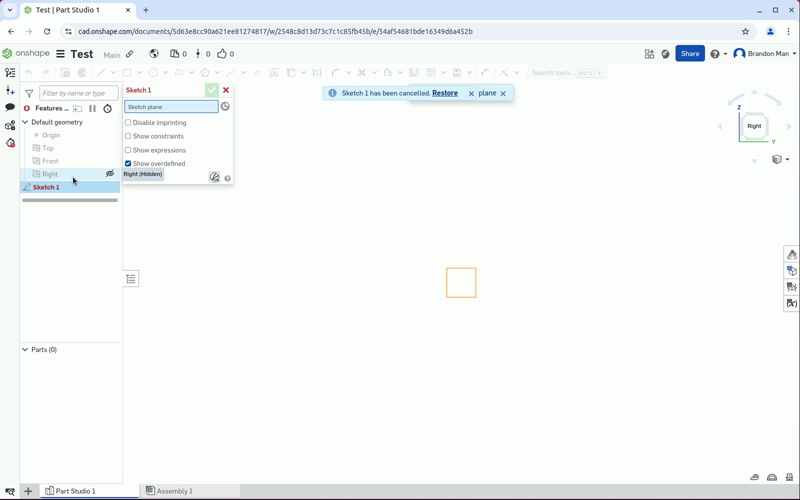
click(73, 176)
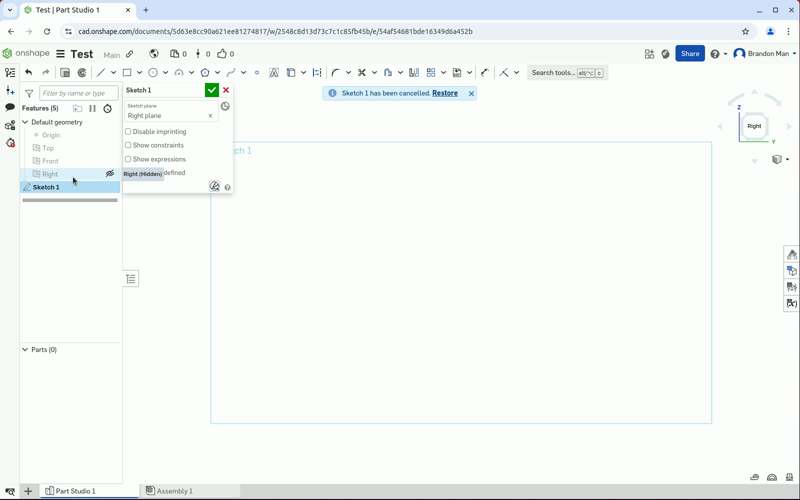
mouse_move(73, 352)
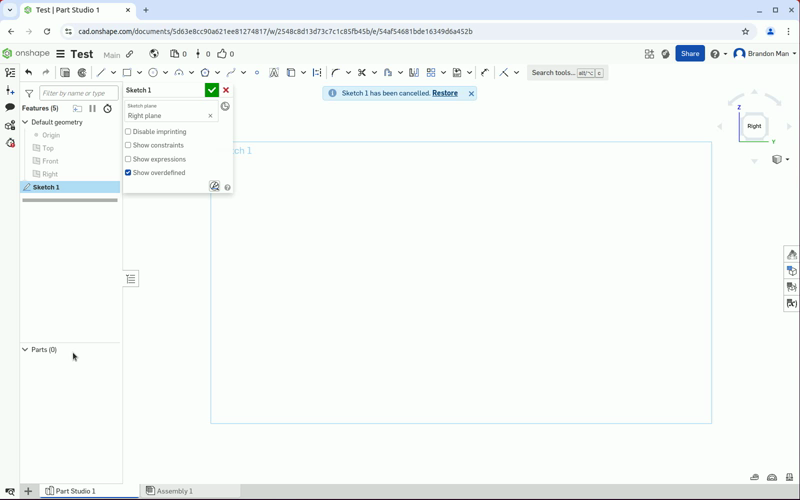
key(y)
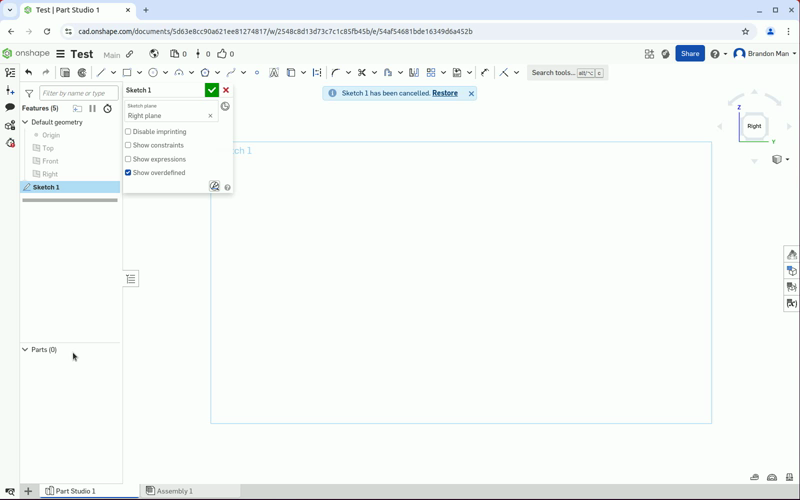
key(l)
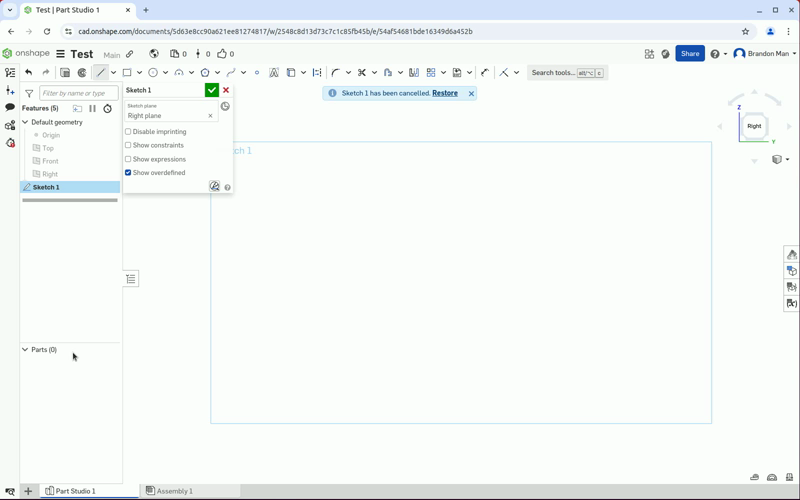
key_down(shift)
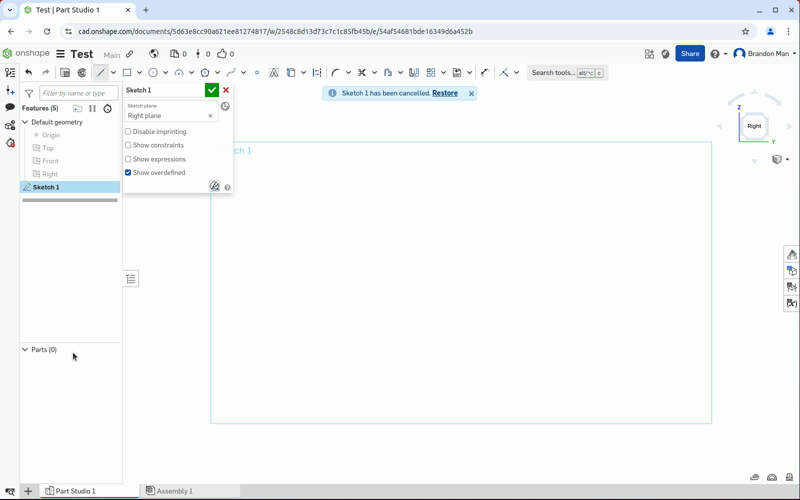
mouse_move(404, 282)
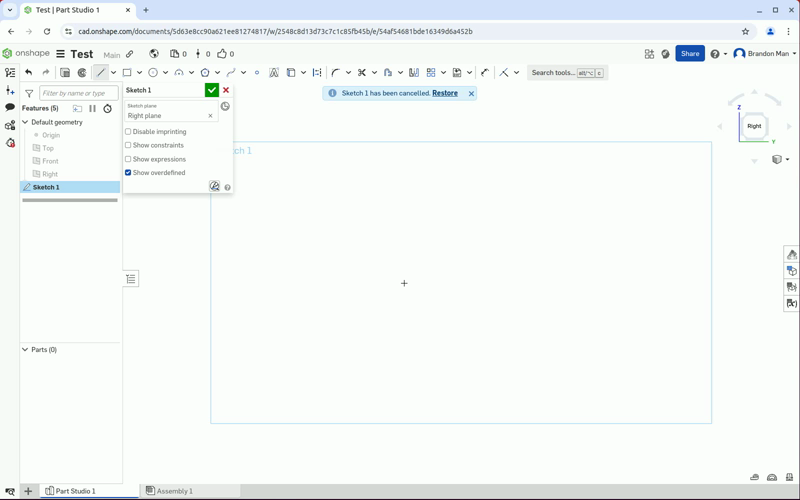
click(404, 282)
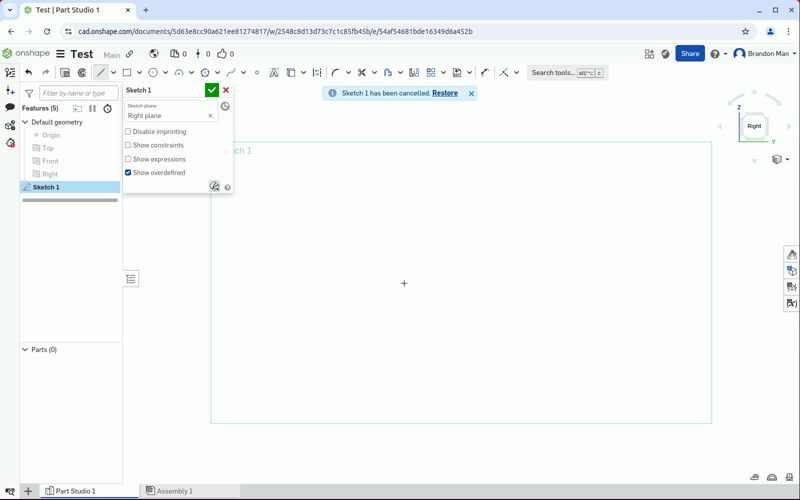
key_up(shift)
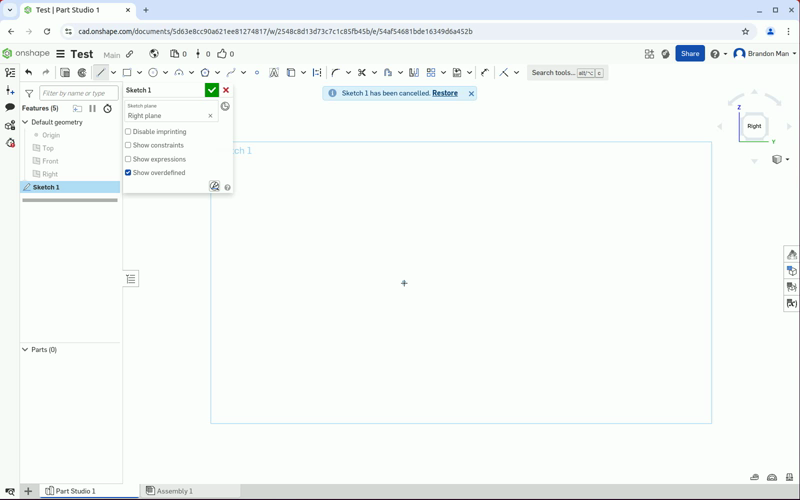
key_down(shift)
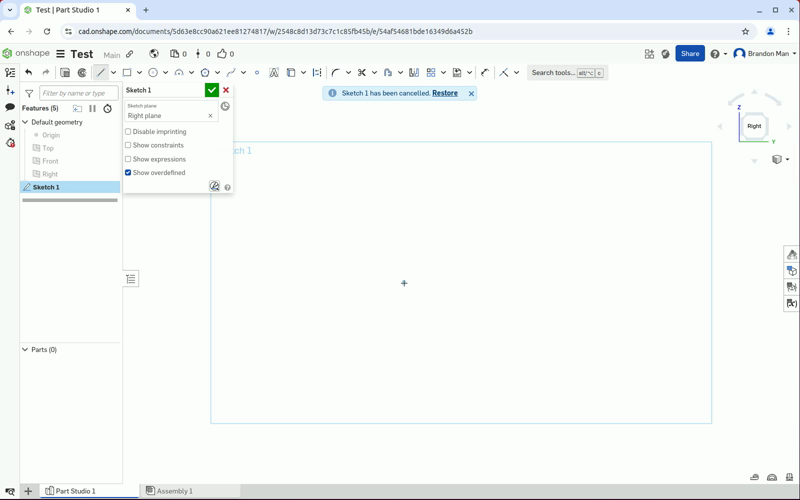
mouse_move(434, 282)
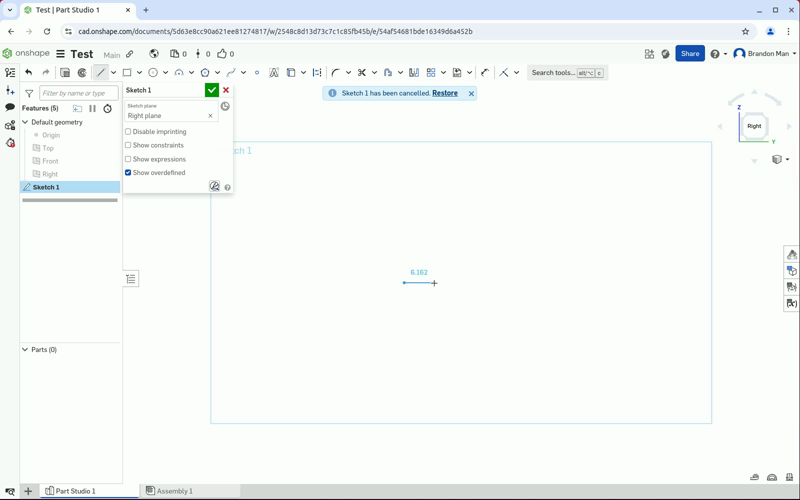
mouse_move(461, 282)
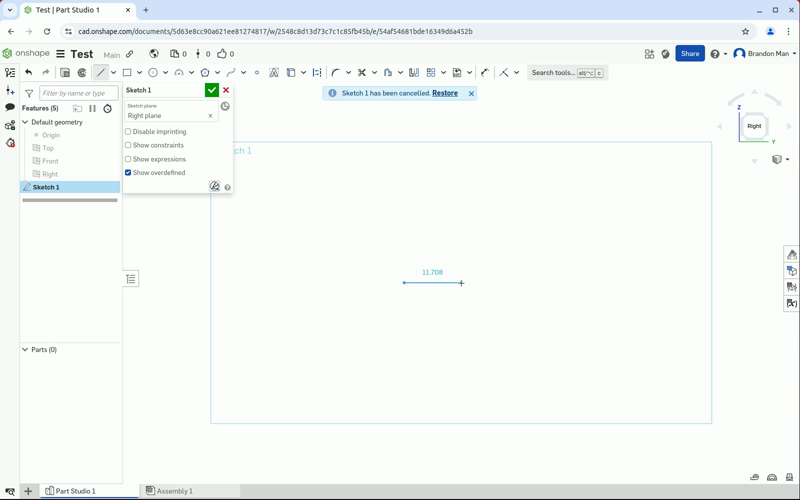
click(461, 282)
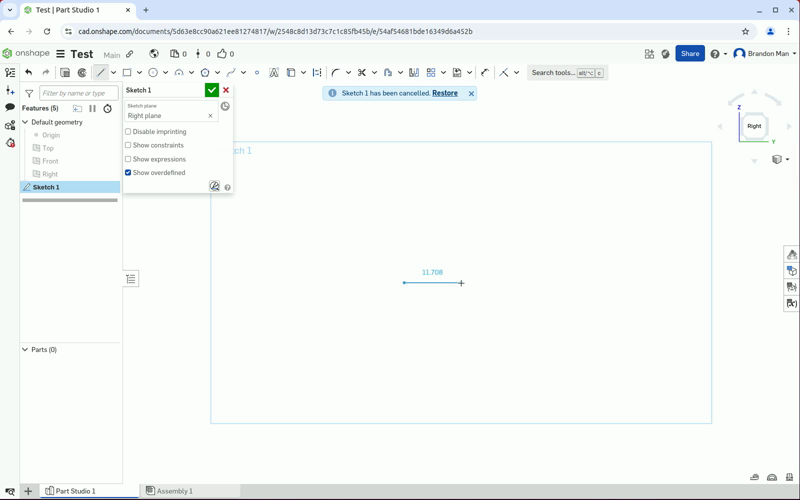
key_up(shift)
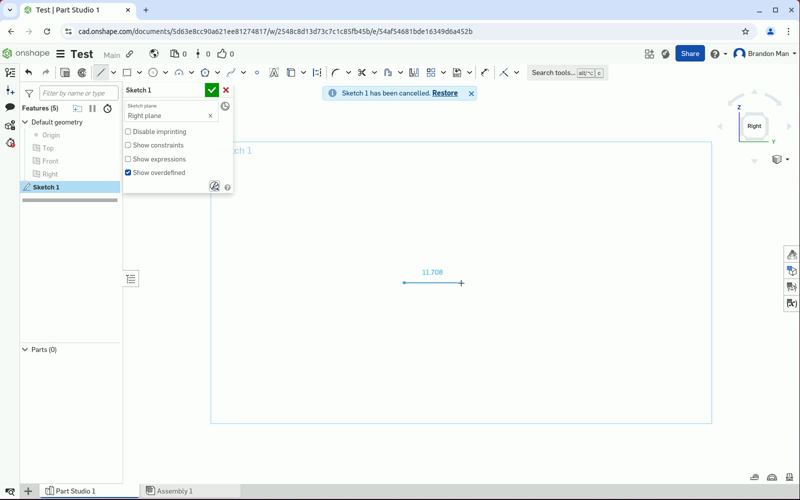
key_down(shift)
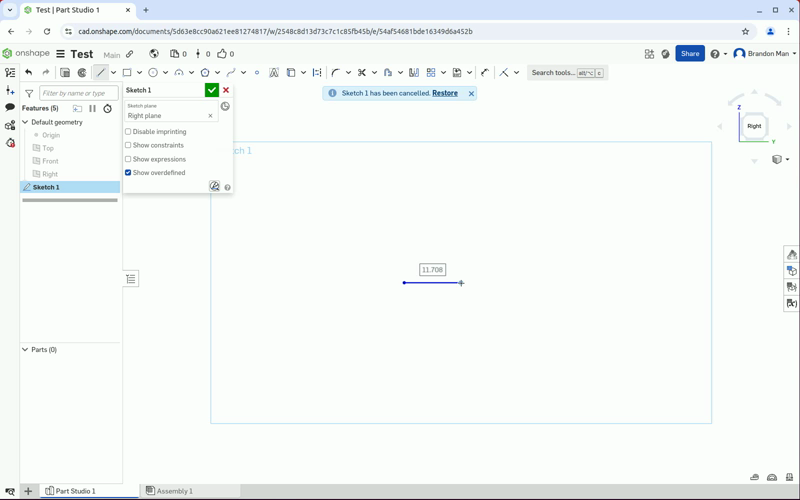
mouse_move(461, 170)
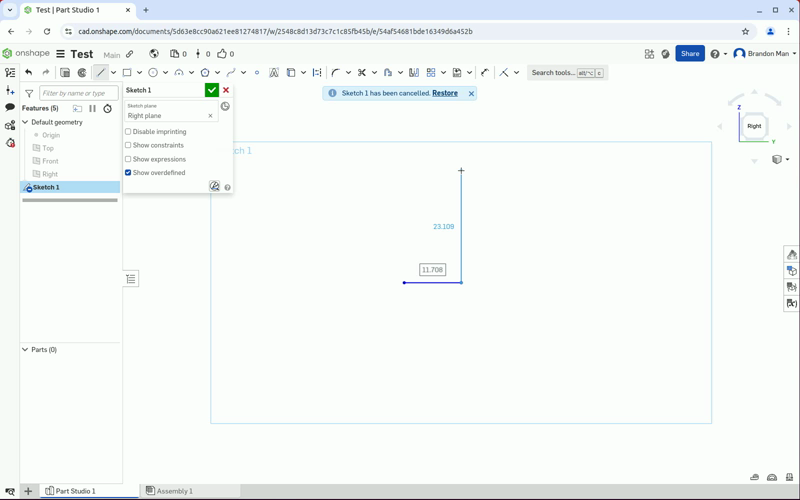
click(461, 170)
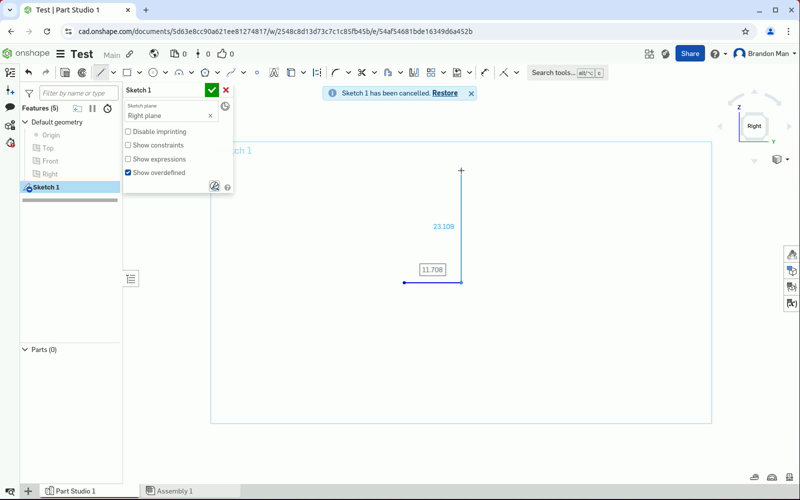
key_up(shift)
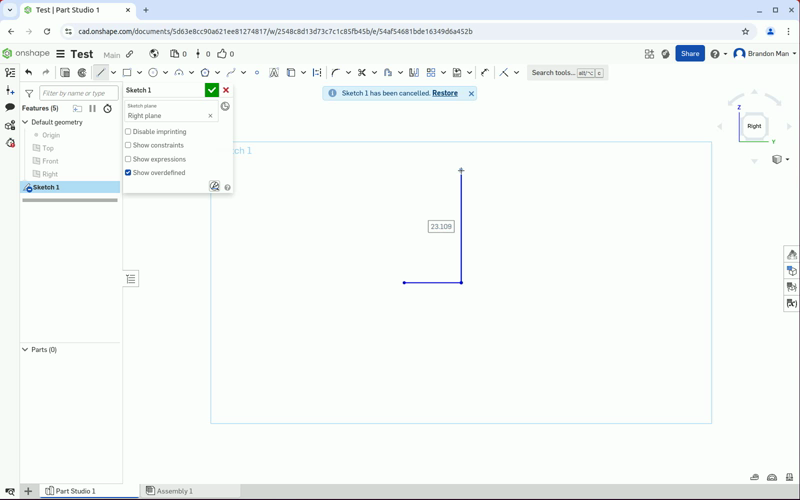
key_down(shift)
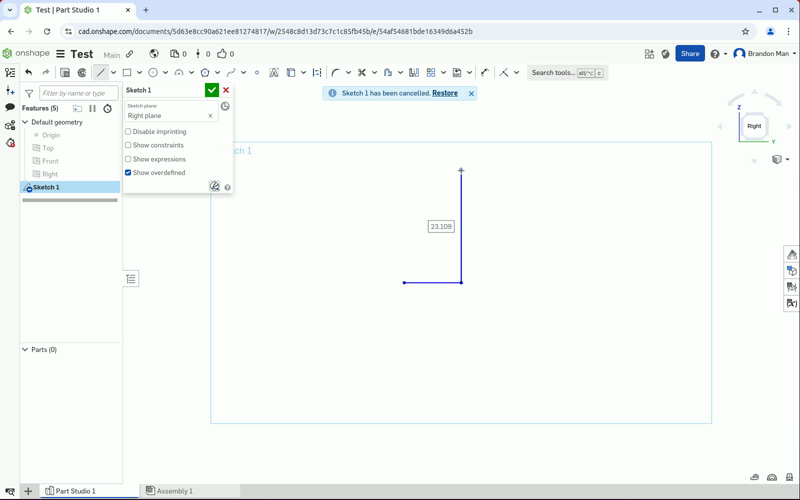
mouse_move(404, 226)
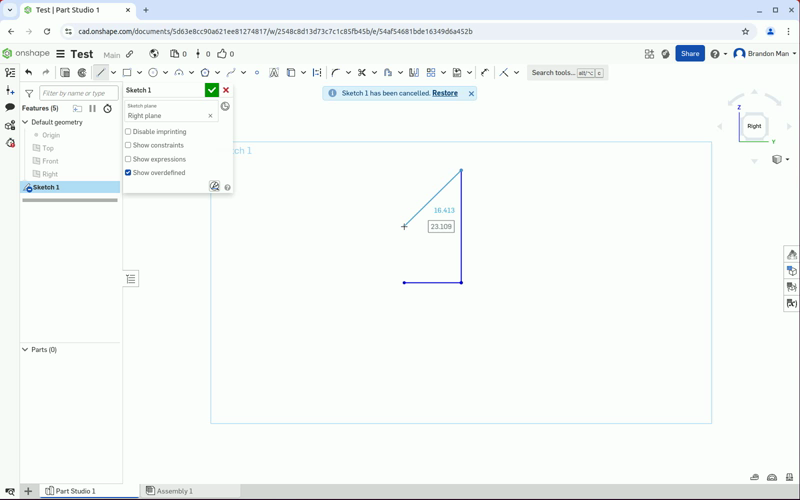
click(404, 226)
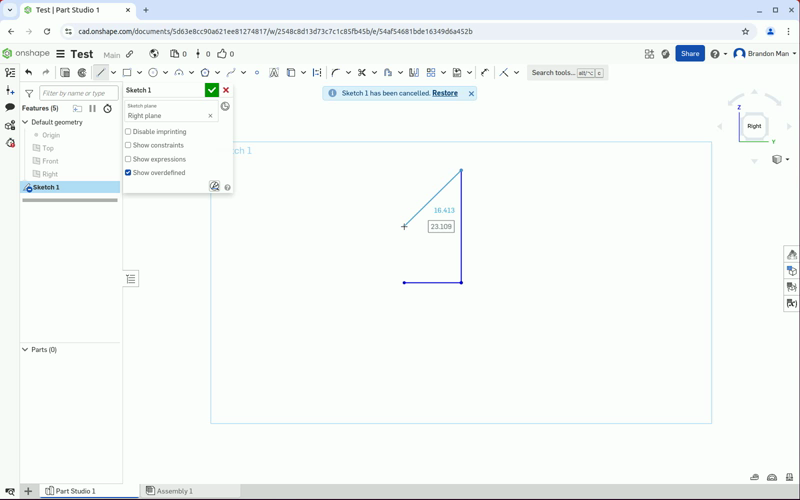
key_up(shift)
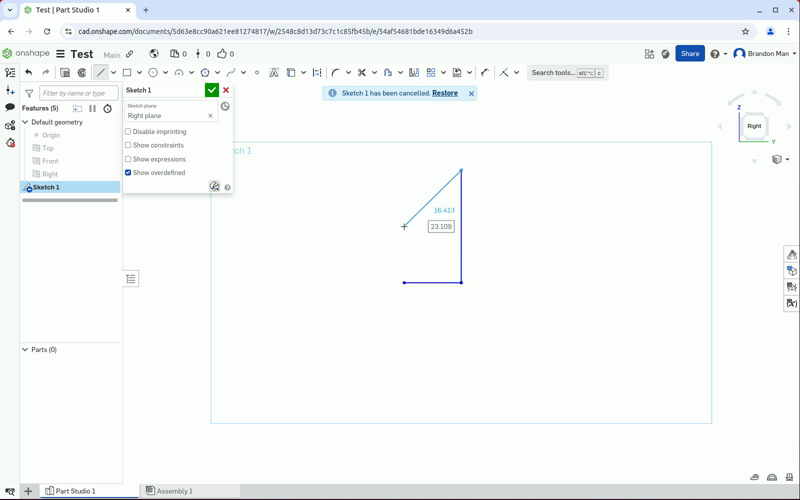
mouse_move(434, 226)
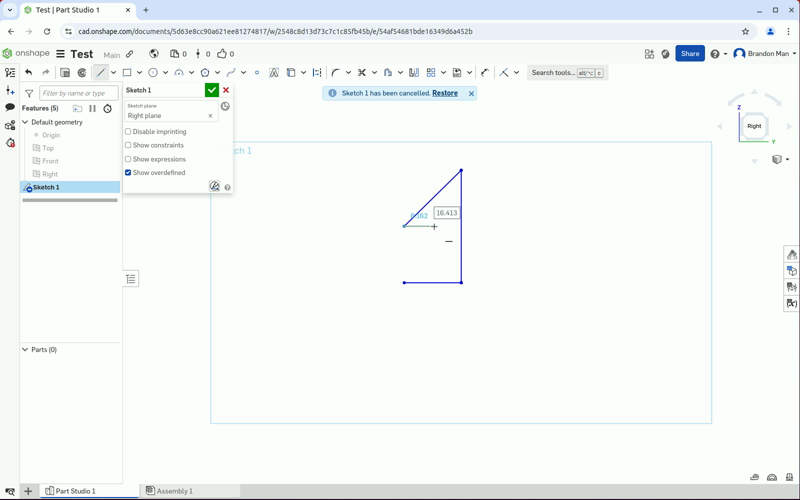
key_down(shift)
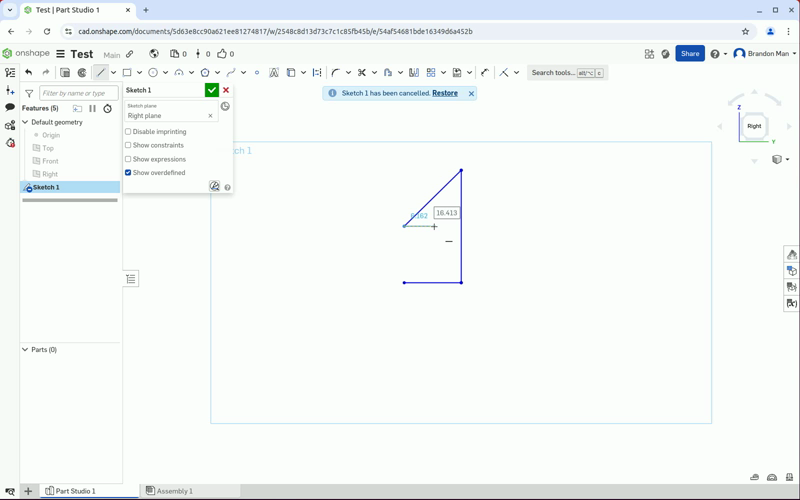
mouse_move(404, 282)
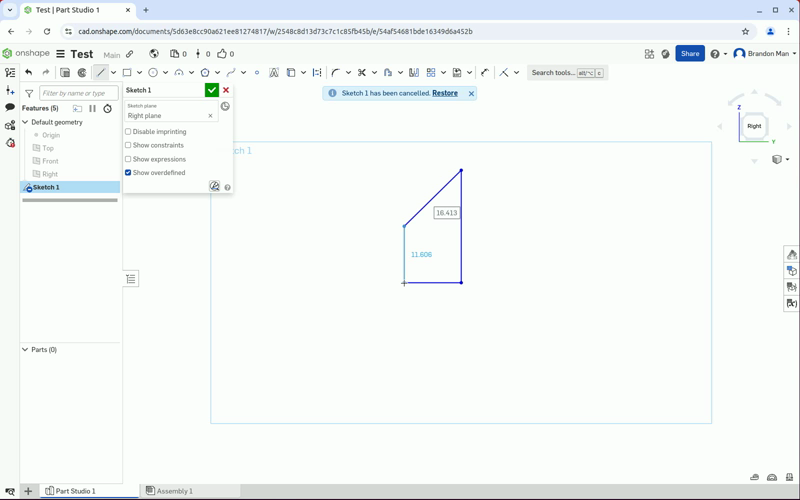
key_up(shift)
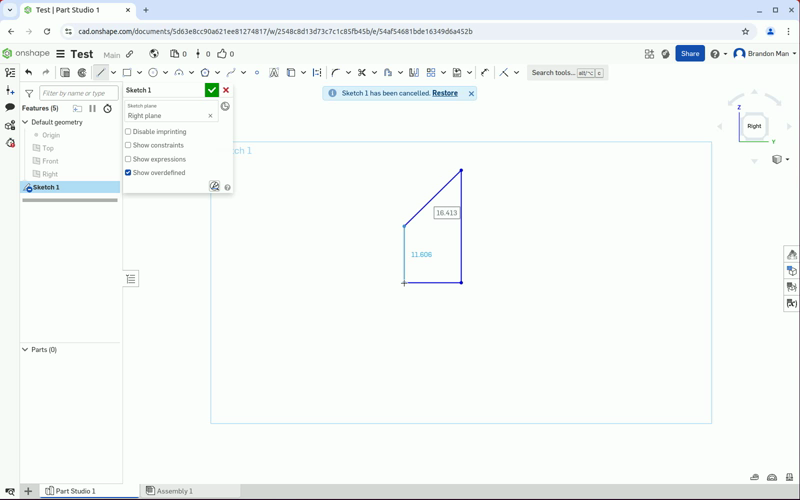
click(404, 282)
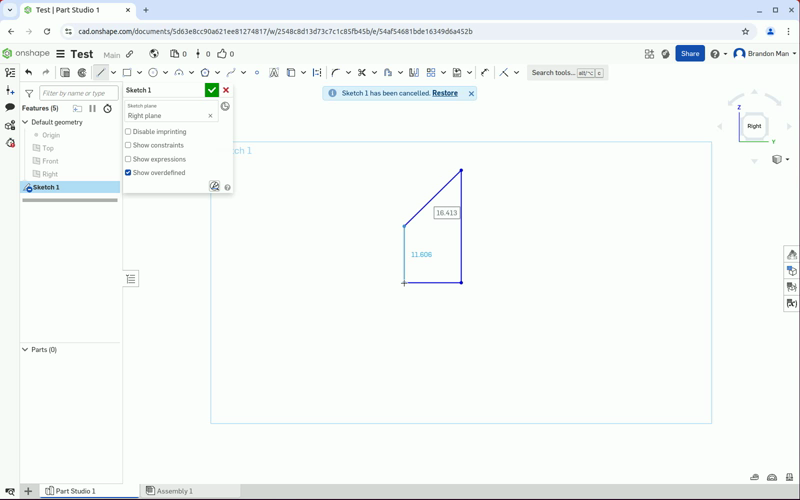
key(esc)
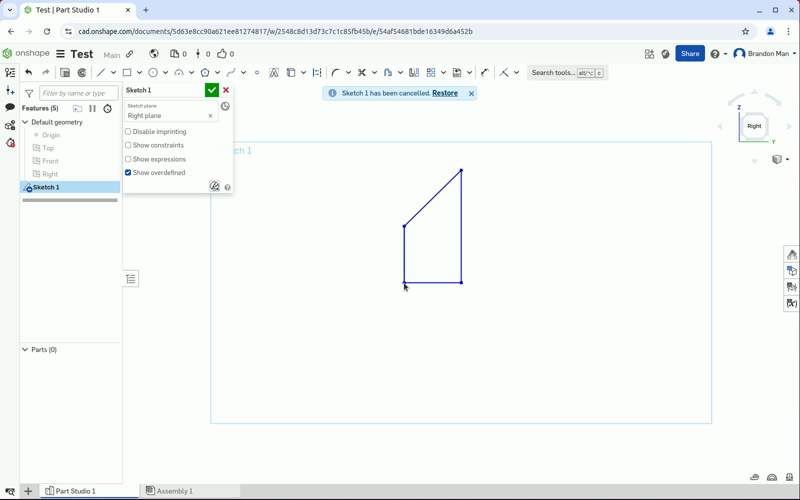
mouse_move(449, 256)
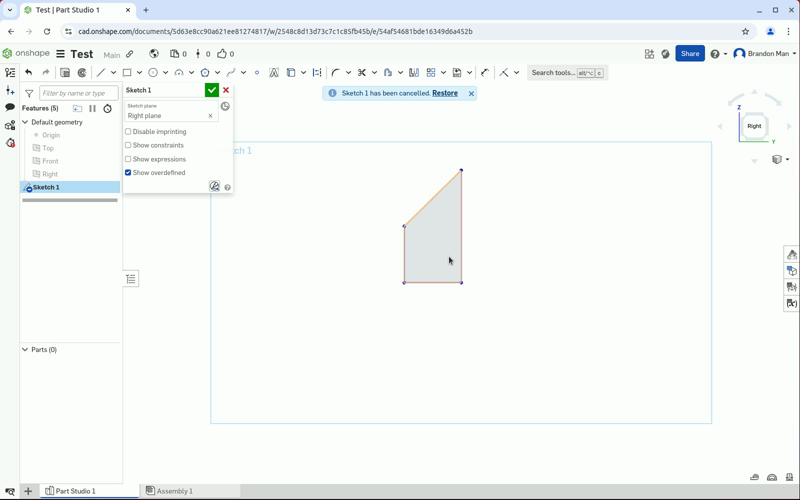
click(449, 256)
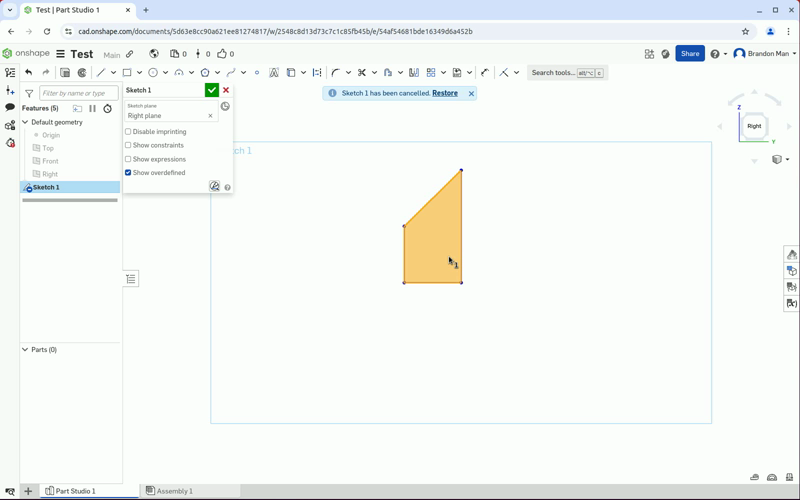
mouse_move(73, 352)
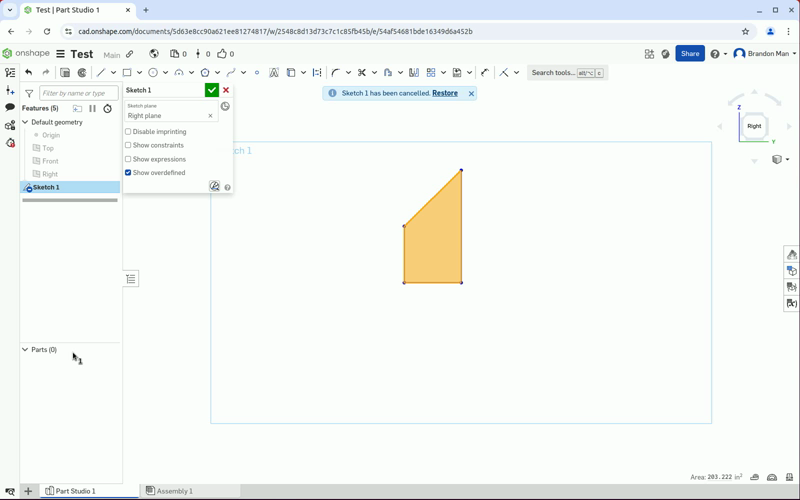
key(shift+y)
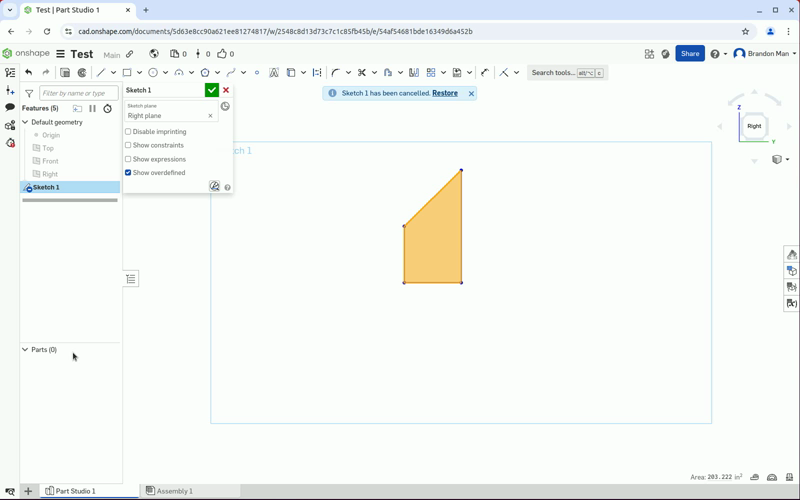
key(shift+e)
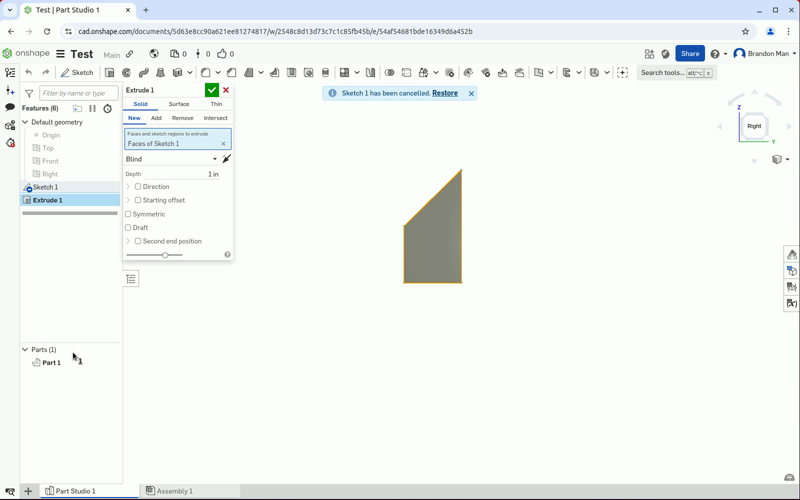
mouse_move(143, 106)
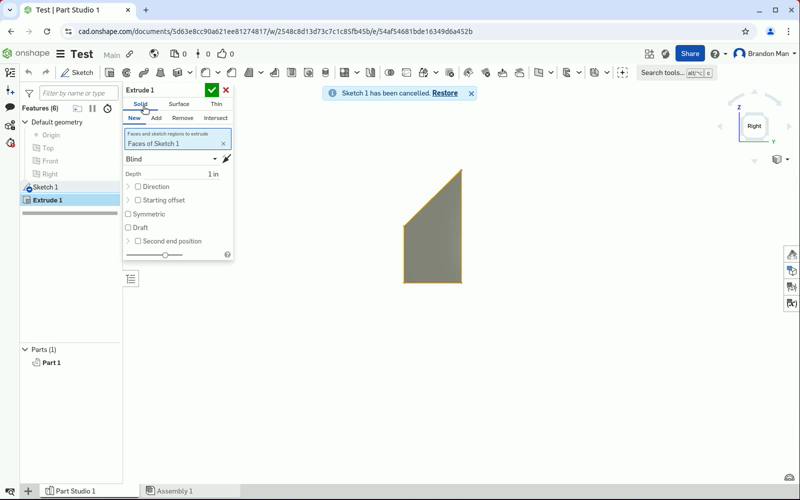
click(143, 106)
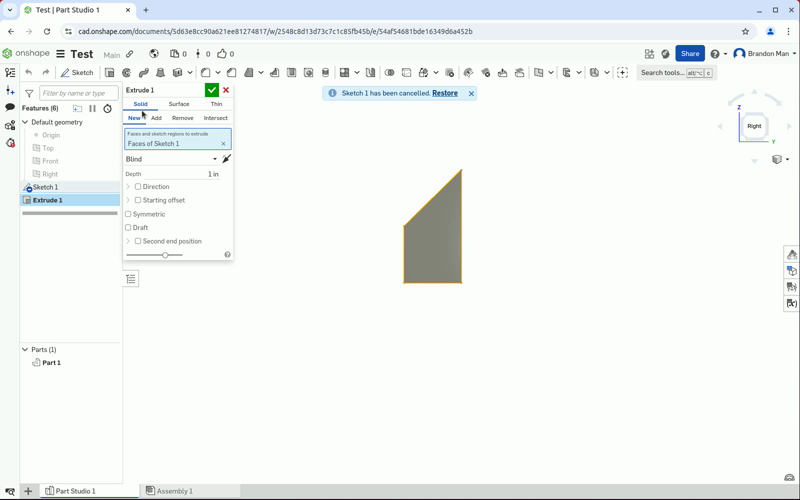
mouse_move(137, 120)
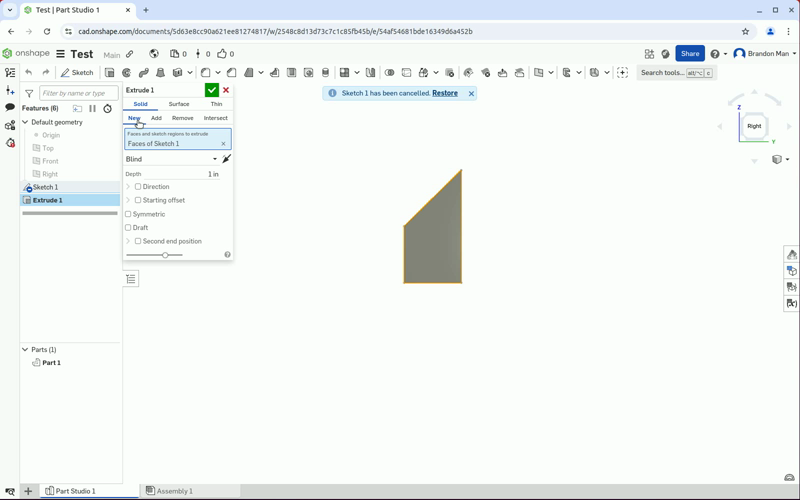
click(137, 120)
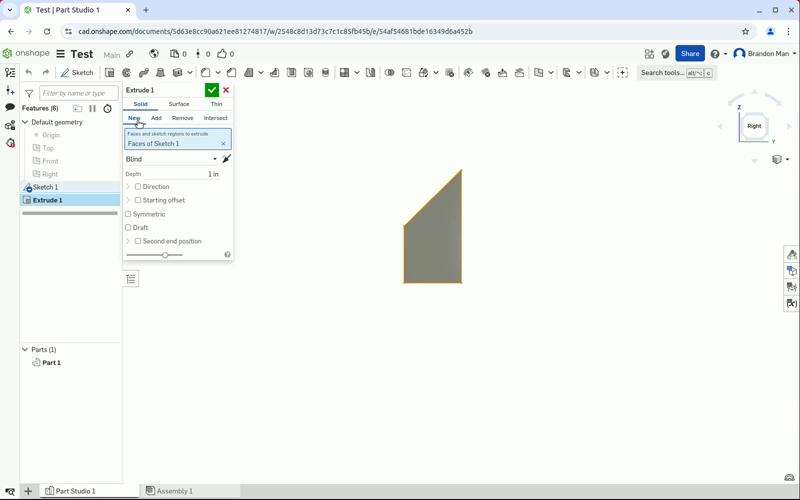
key(tab, 4)
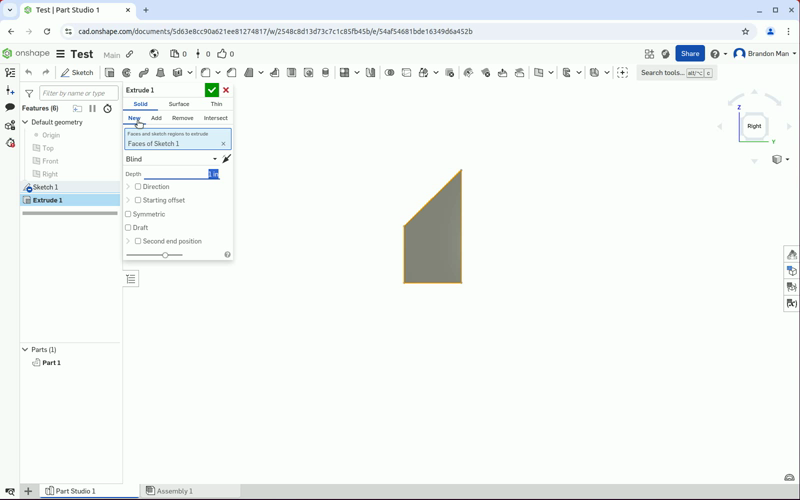
text(34.662)
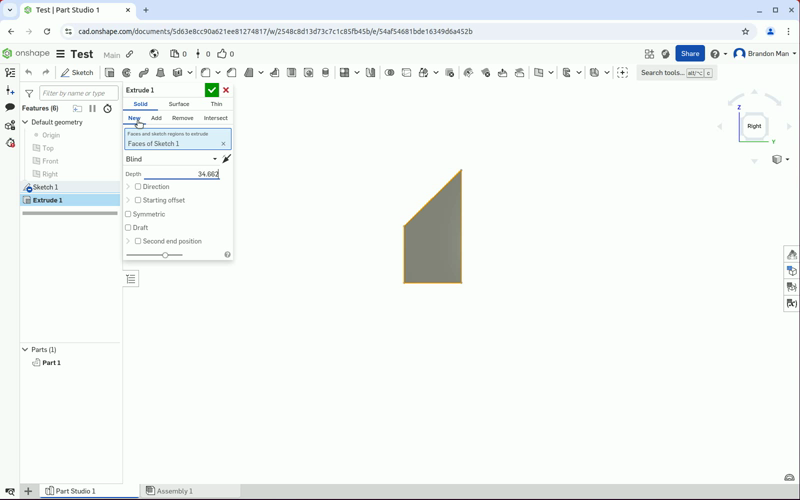
key(tab, 3)
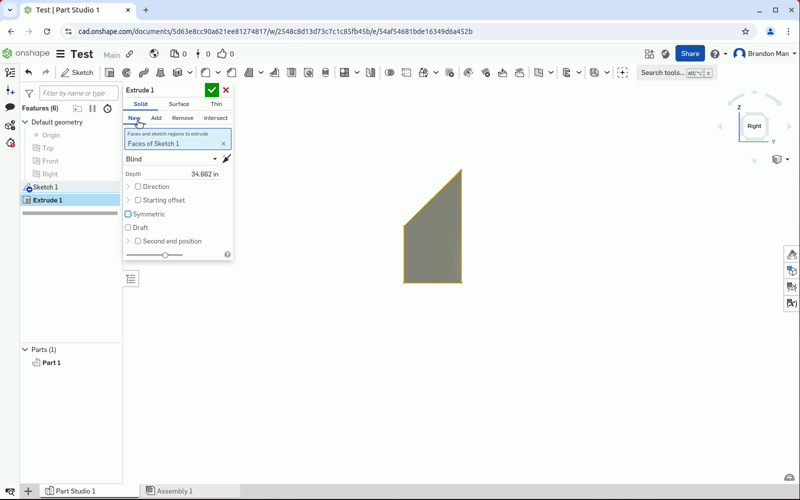
key(space)
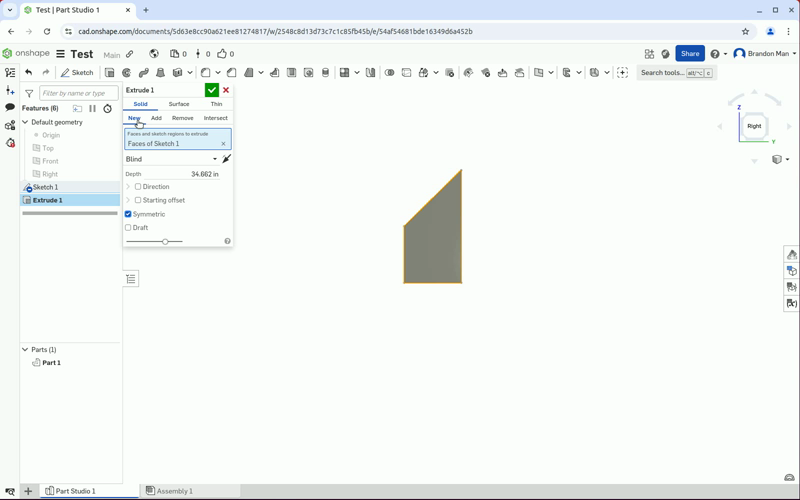
key(enter)
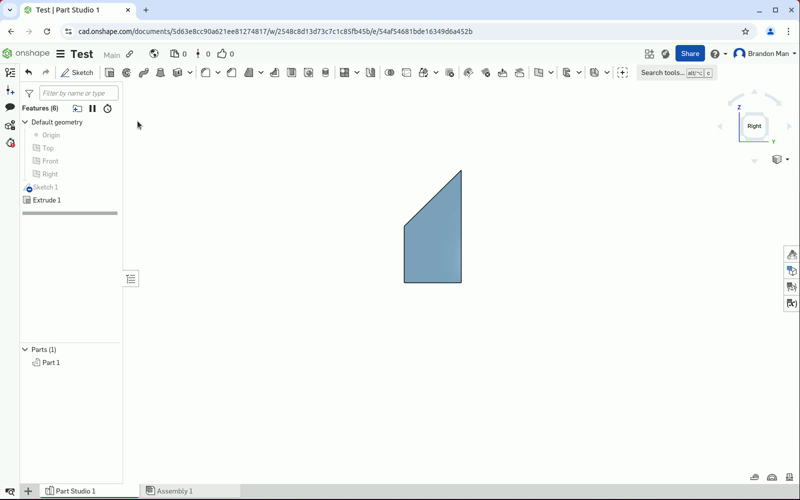
key(shift+h)
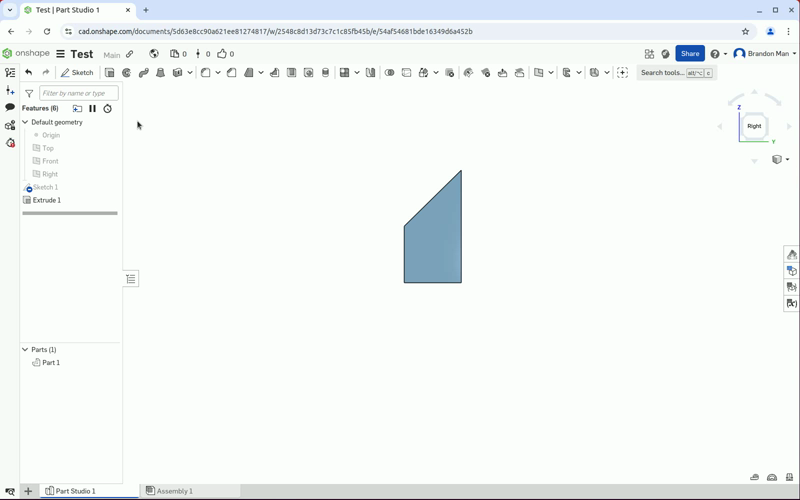
key(shift+h)
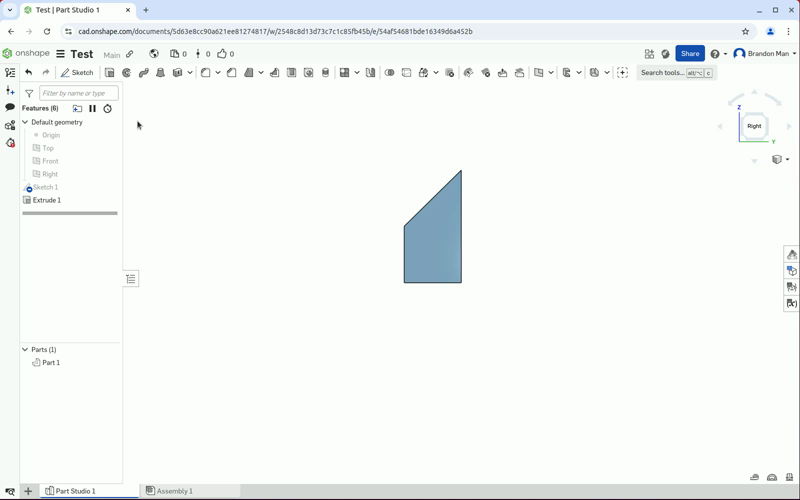
mouse_move(73, 189)
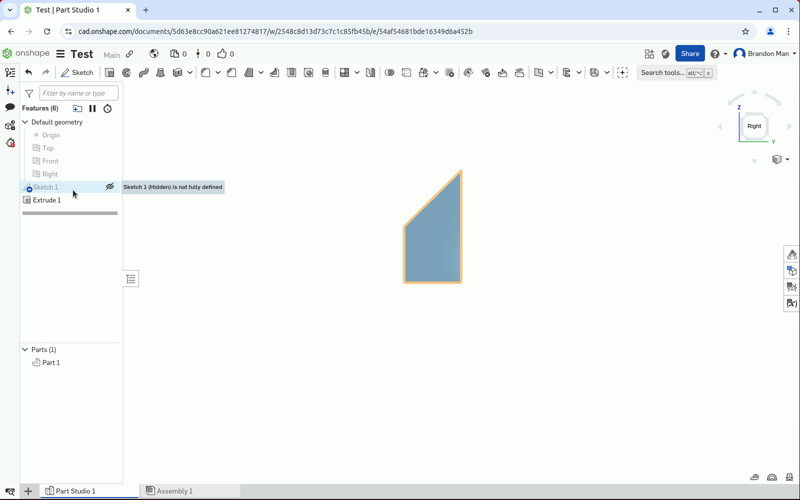
click(73, 189)
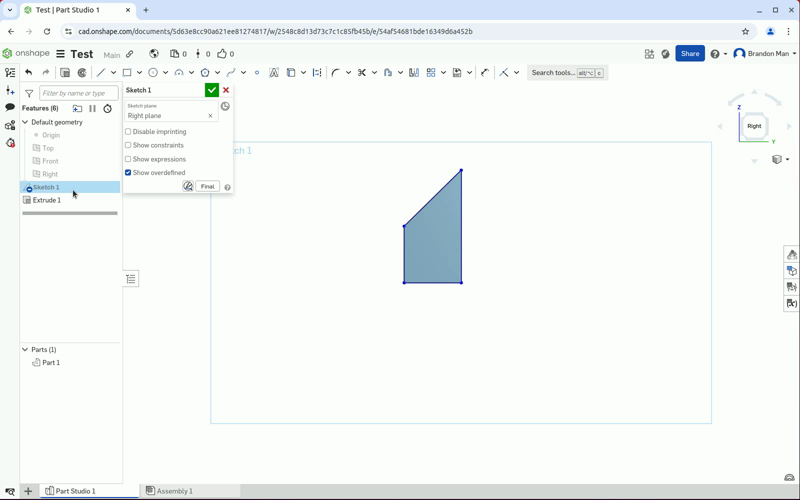
mouse_move(229, 92)
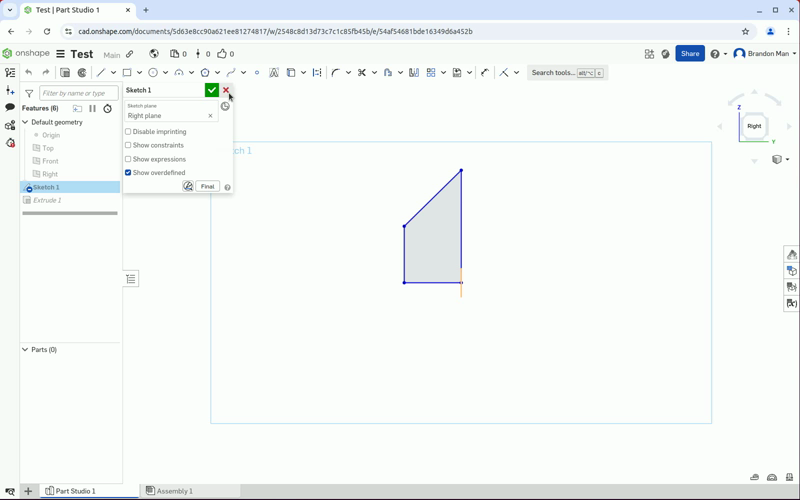
click(229, 92)
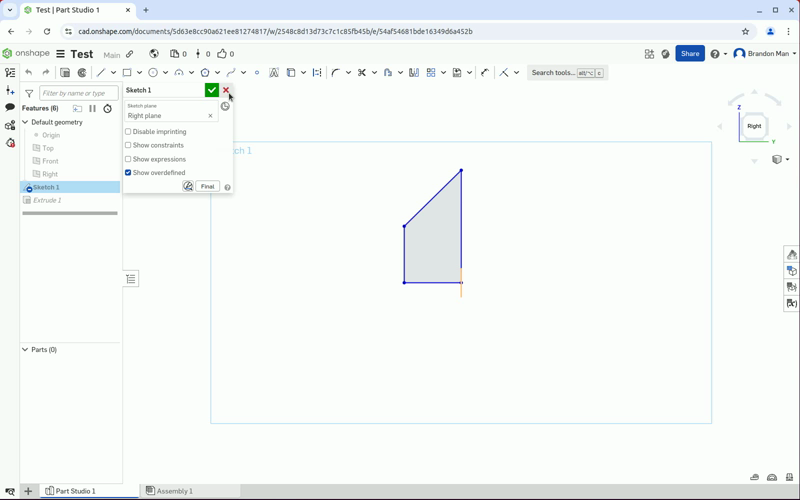
key(shift+s)
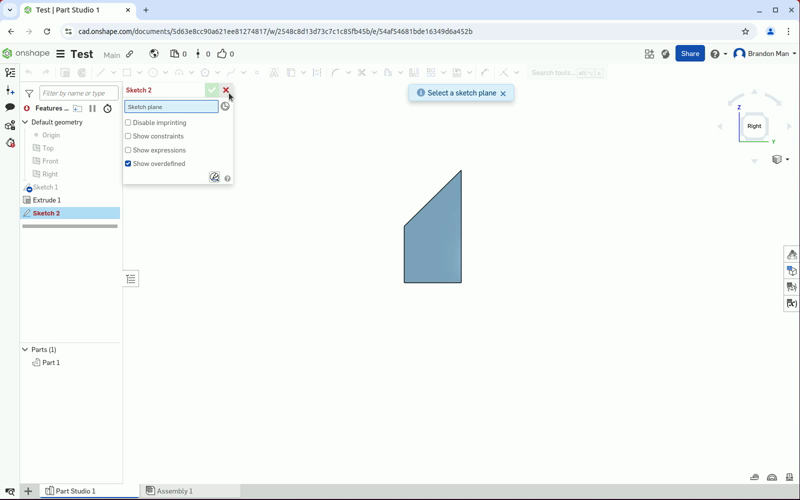
mouse_move(73, 176)
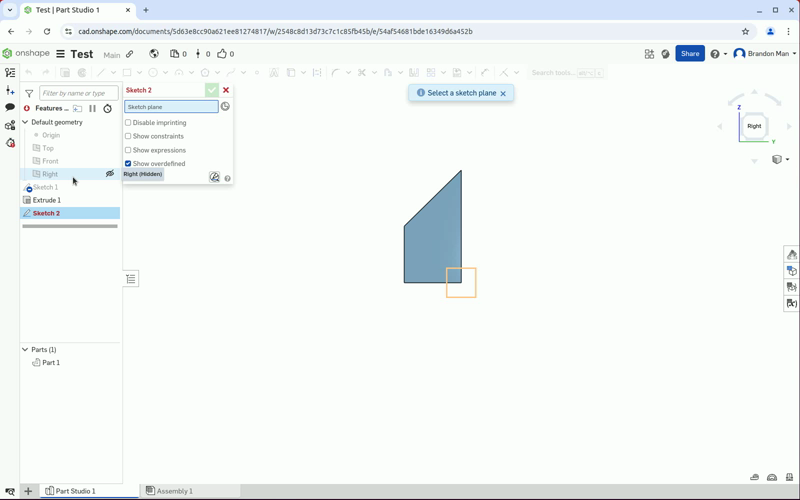
click(73, 176)
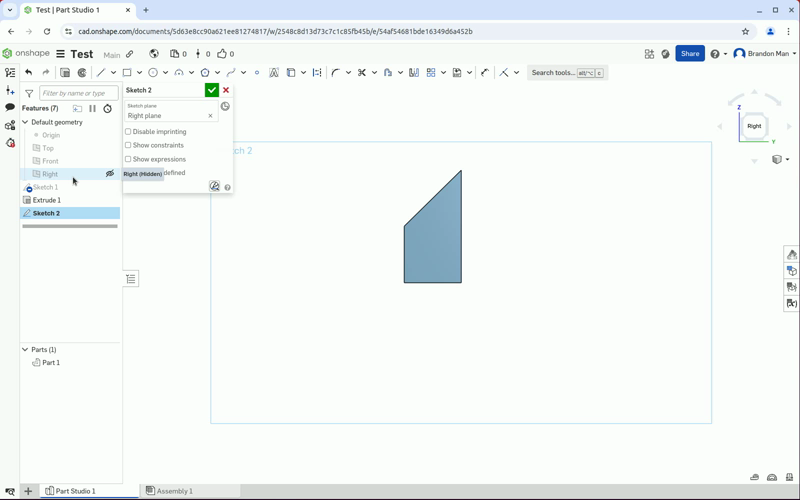
mouse_move(73, 352)
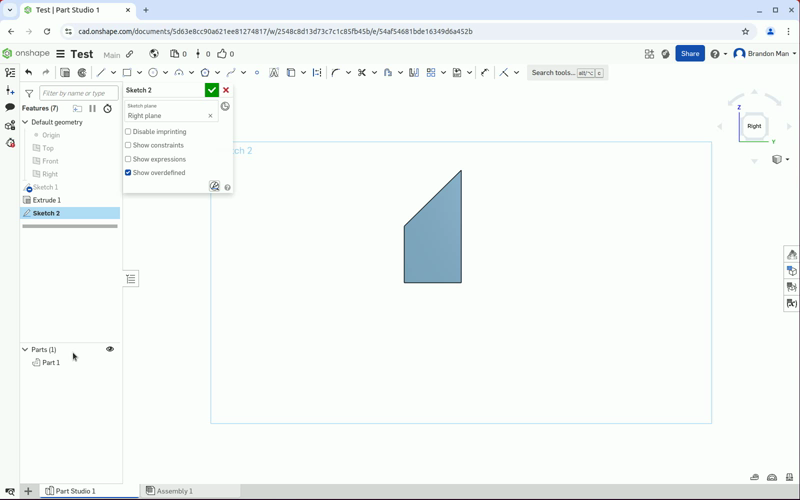
key(y)
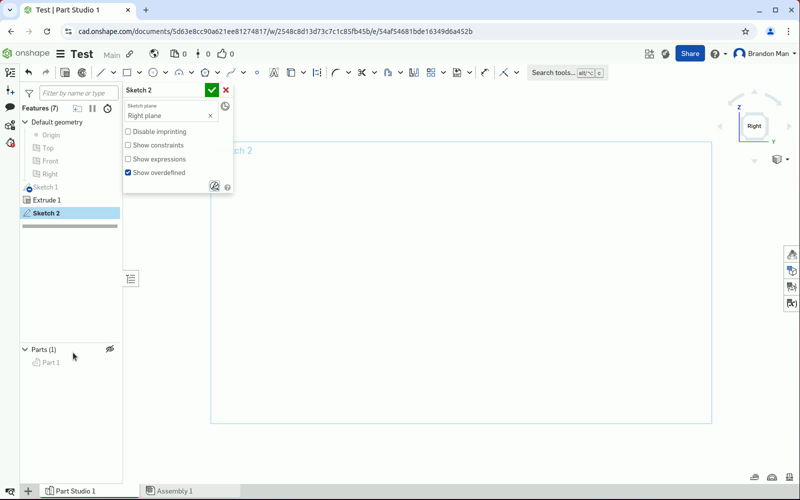
key(l)
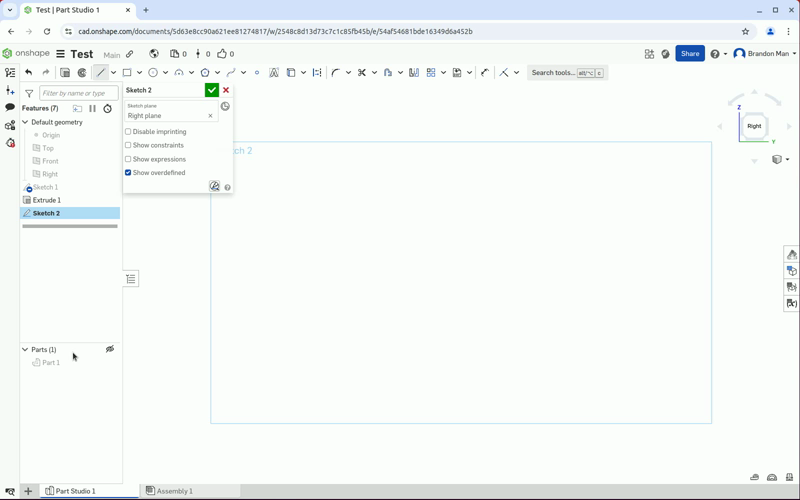
key_down(shift)
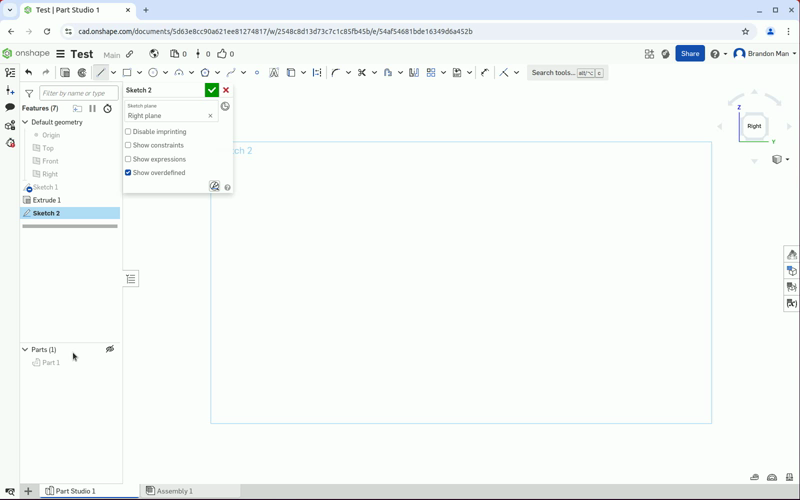
mouse_move(348, 282)
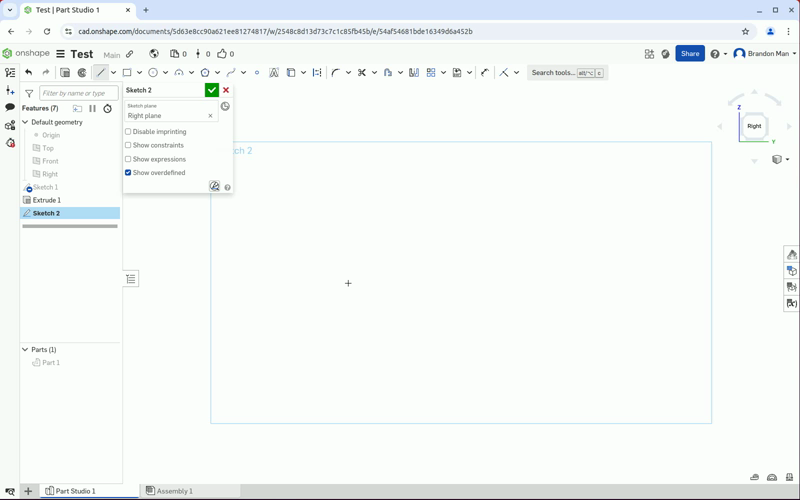
click(348, 282)
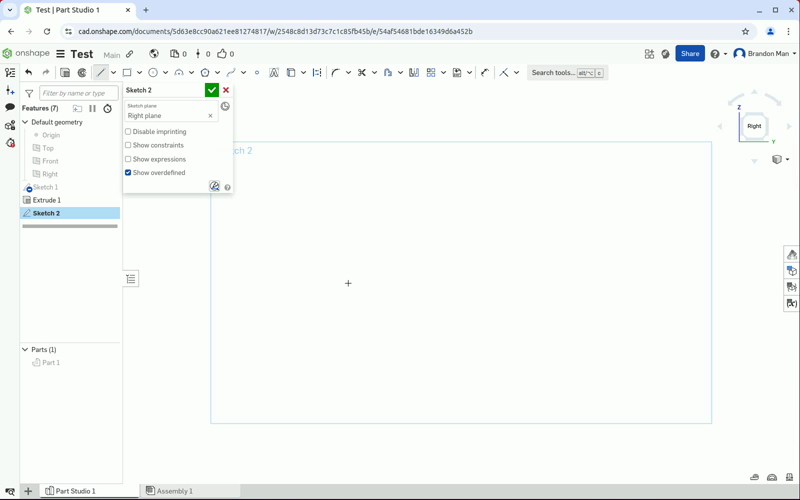
key_up(shift)
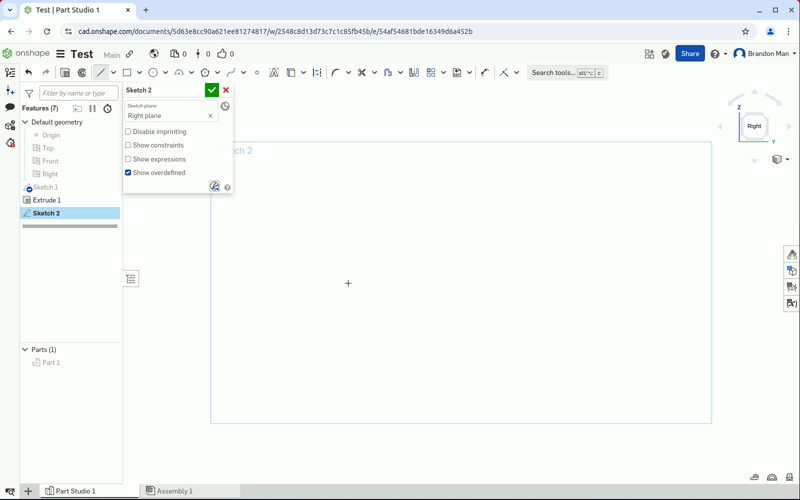
key_down(shift)
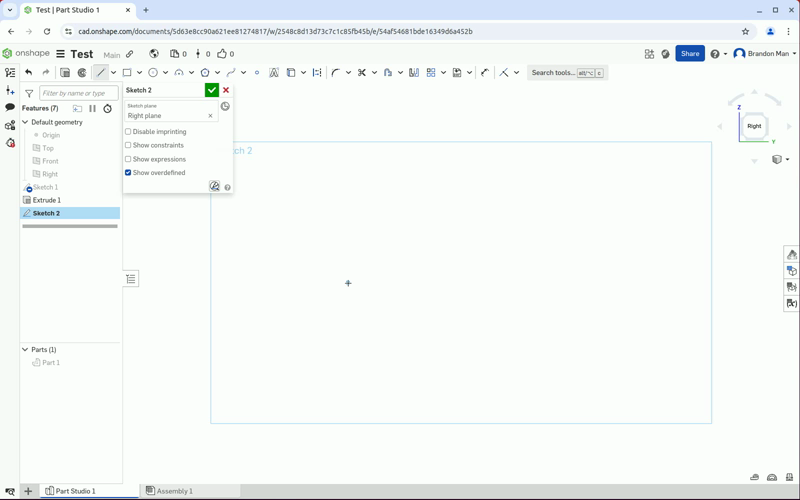
mouse_move(378, 282)
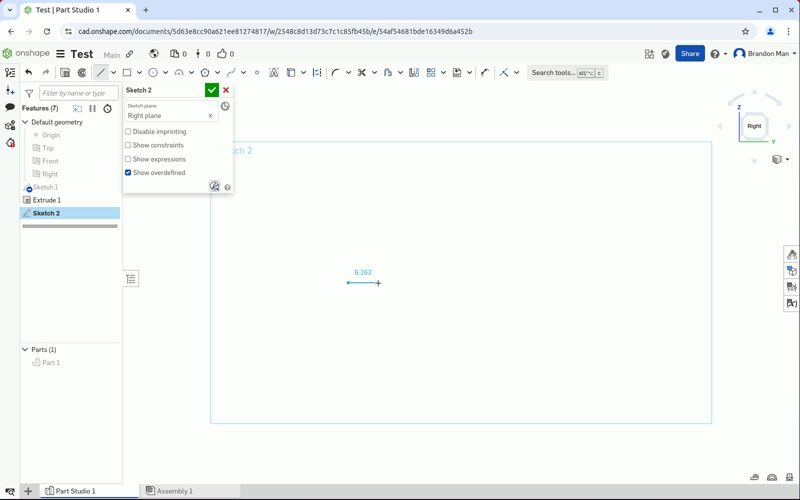
mouse_move(404, 282)
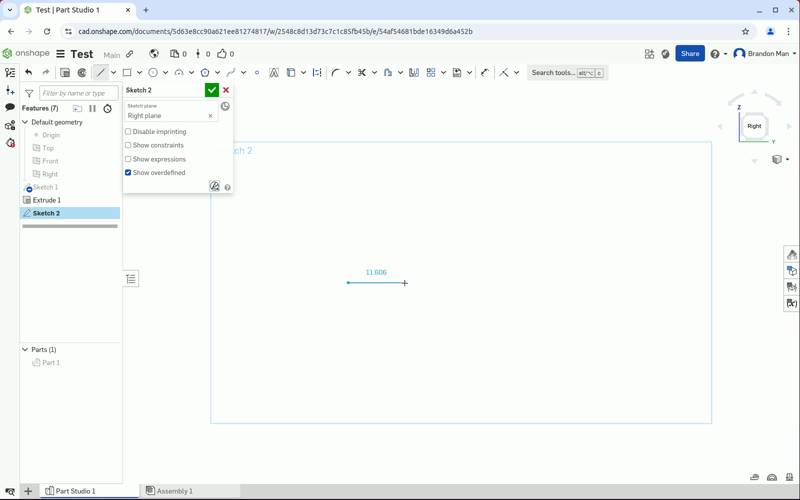
click(404, 282)
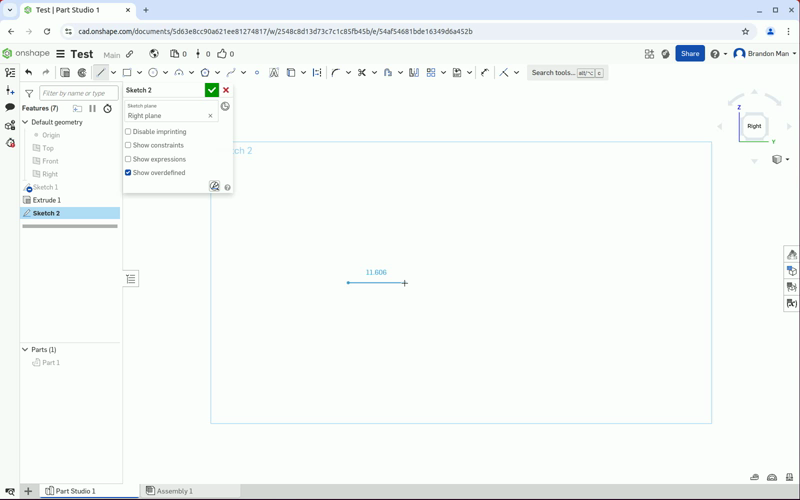
key_up(shift)
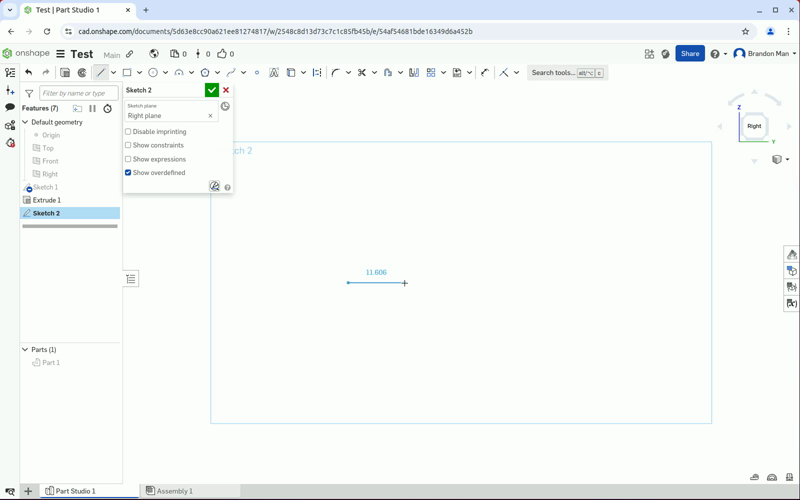
key_down(shift)
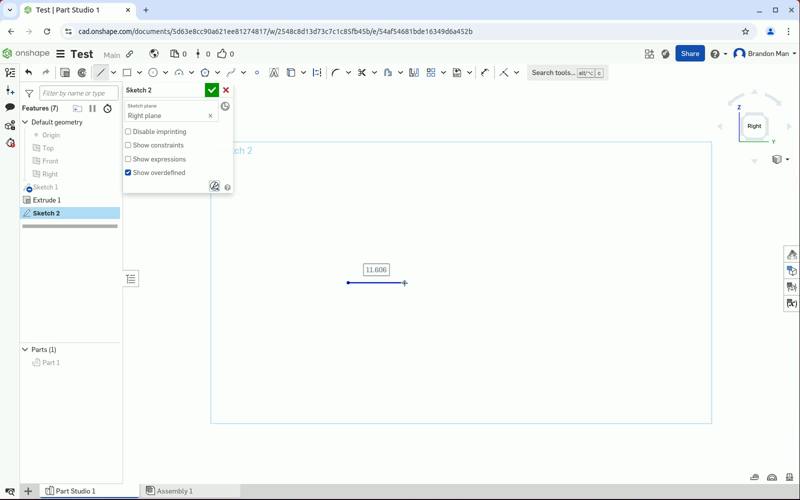
mouse_move(434, 282)
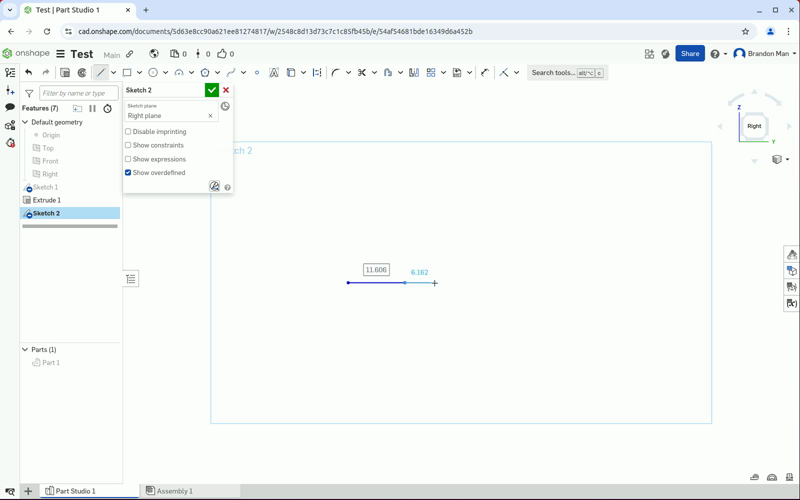
mouse_move(404, 226)
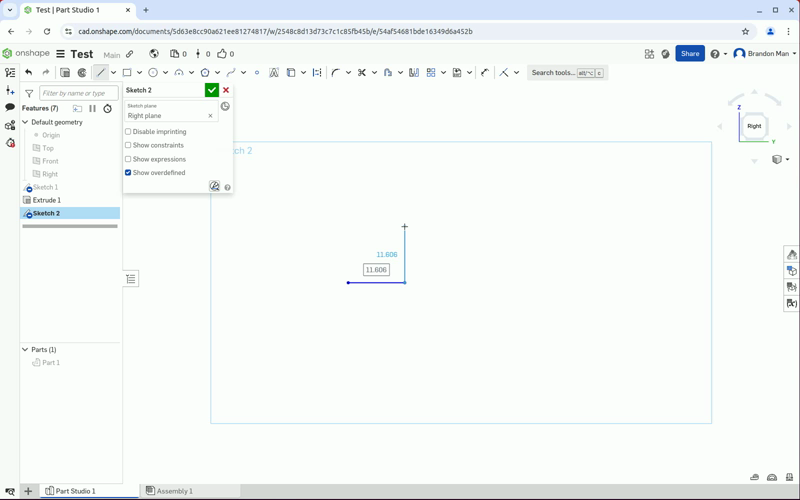
click(404, 226)
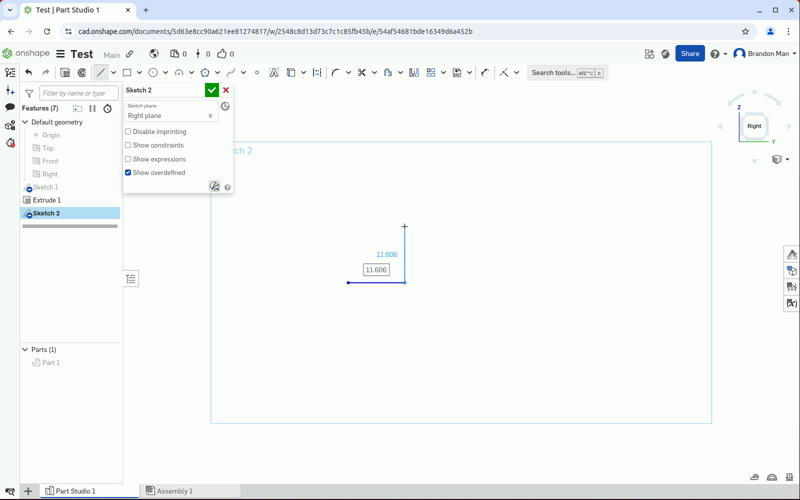
key_up(shift)
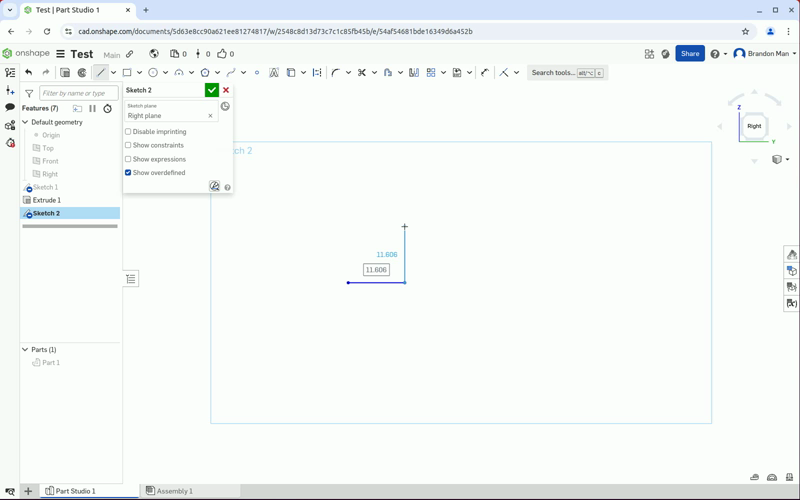
key_down(shift)
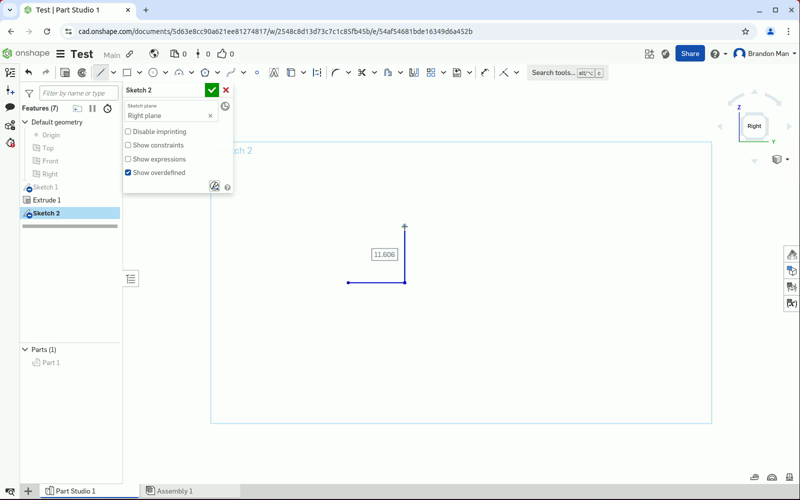
mouse_move(348, 282)
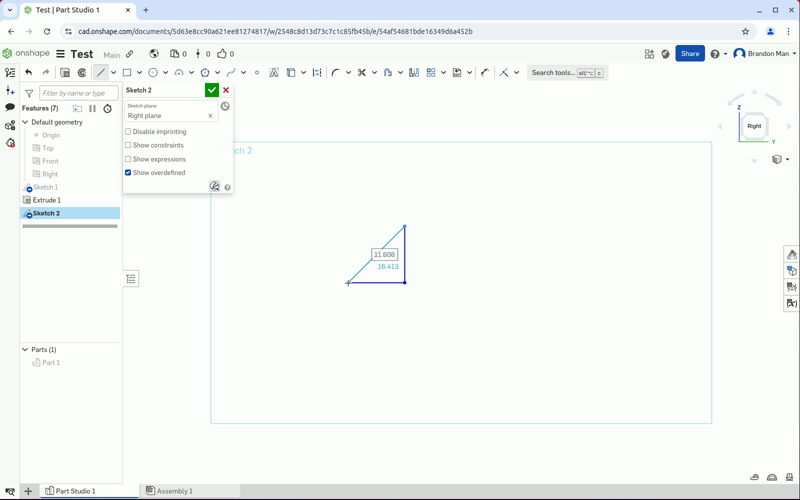
key_up(shift)
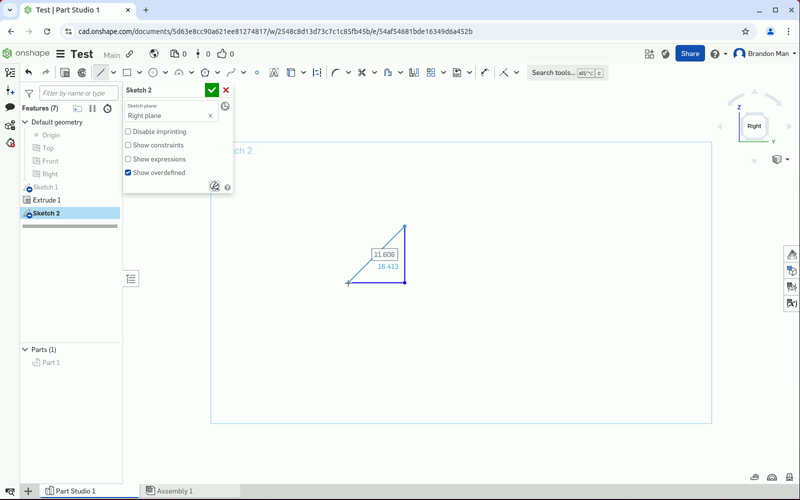
click(348, 282)
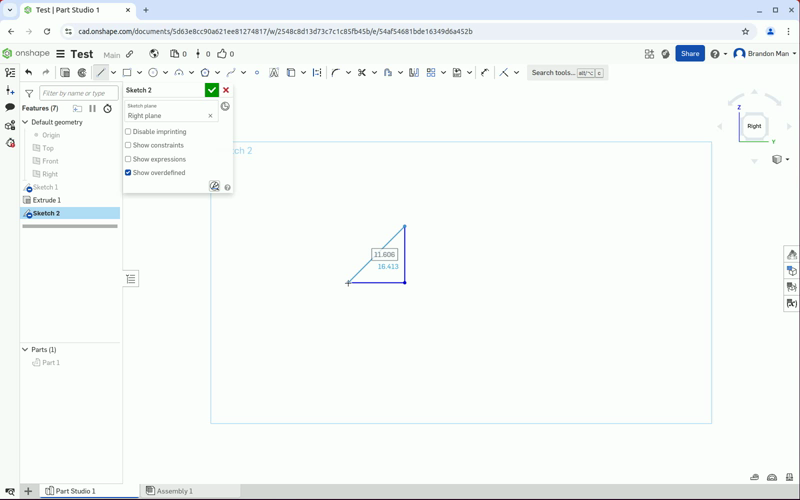
key(esc)
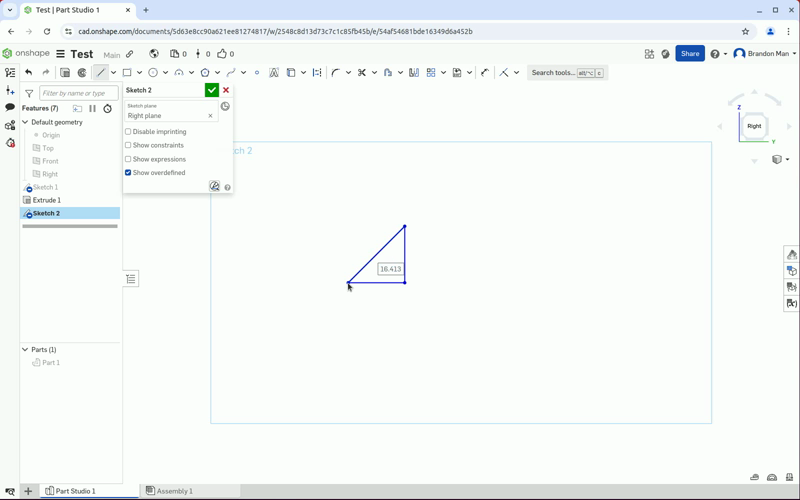
mouse_move(357, 276)
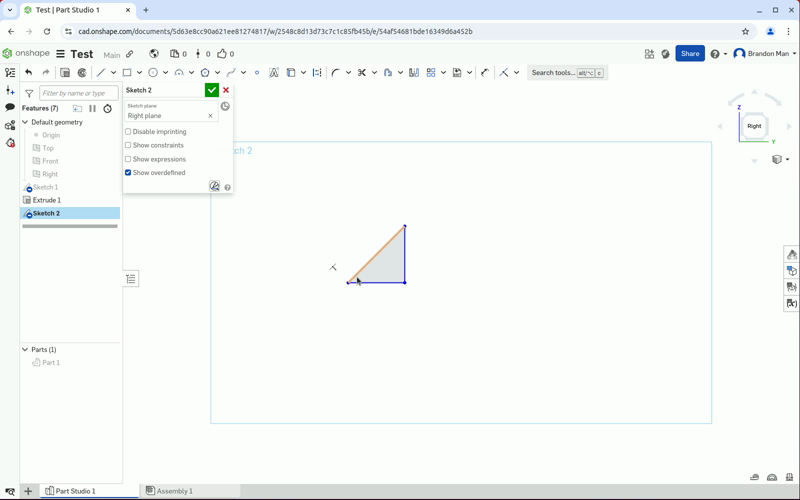
scroll(6)
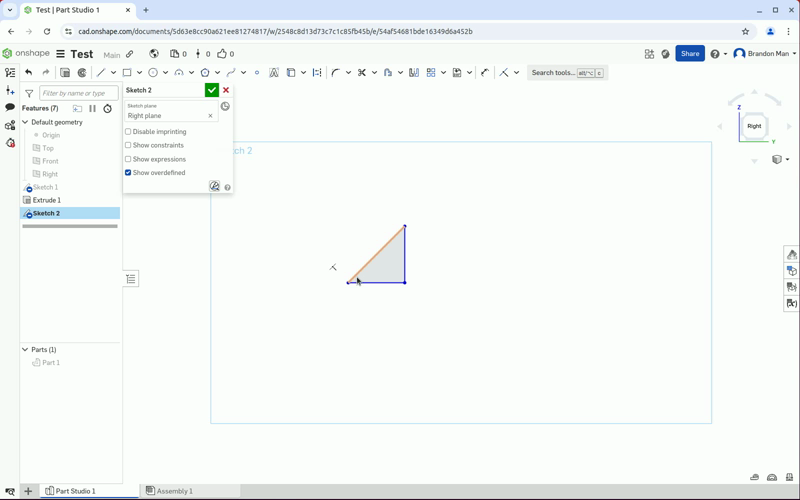
scroll(6)
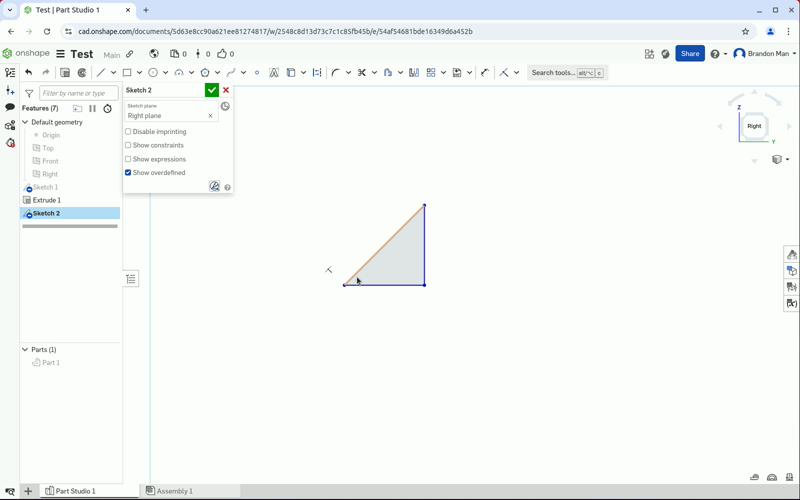
scroll(6)
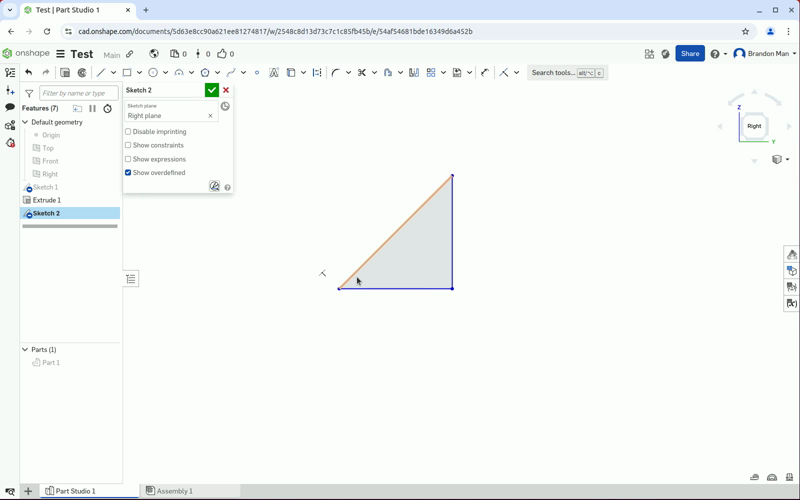
scroll(6)
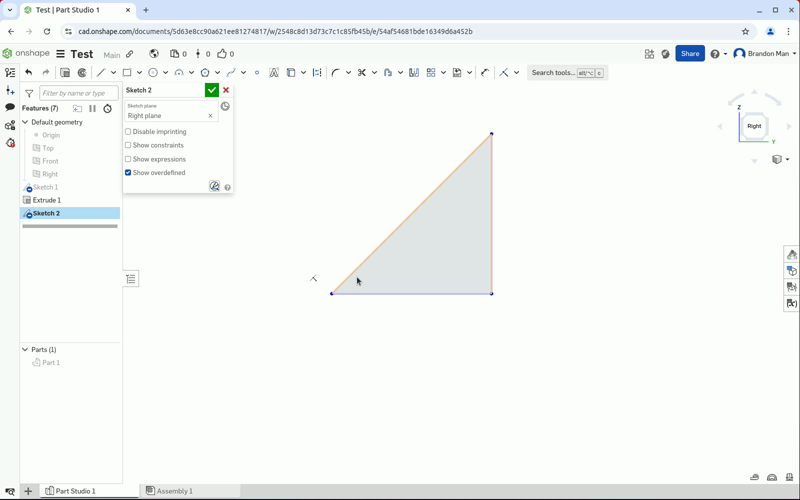
scroll(6)
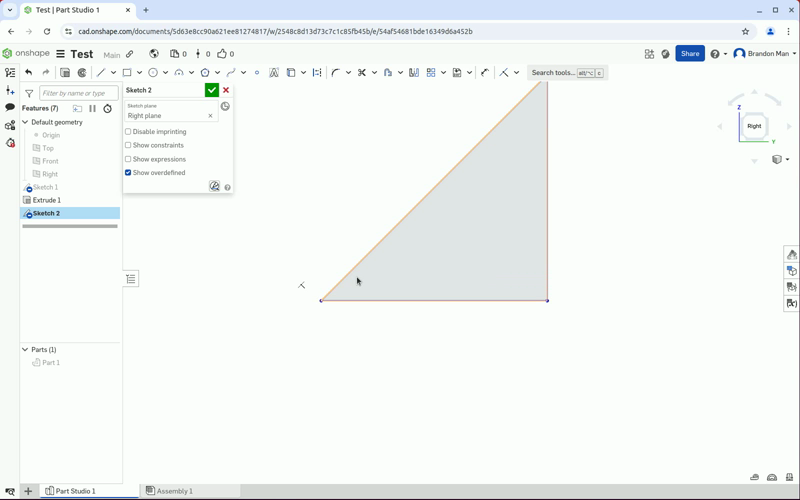
scroll(6)
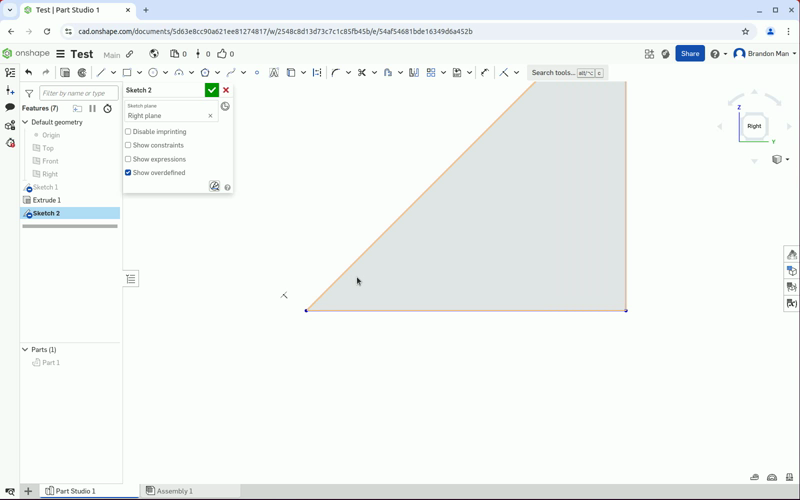
scroll(6)
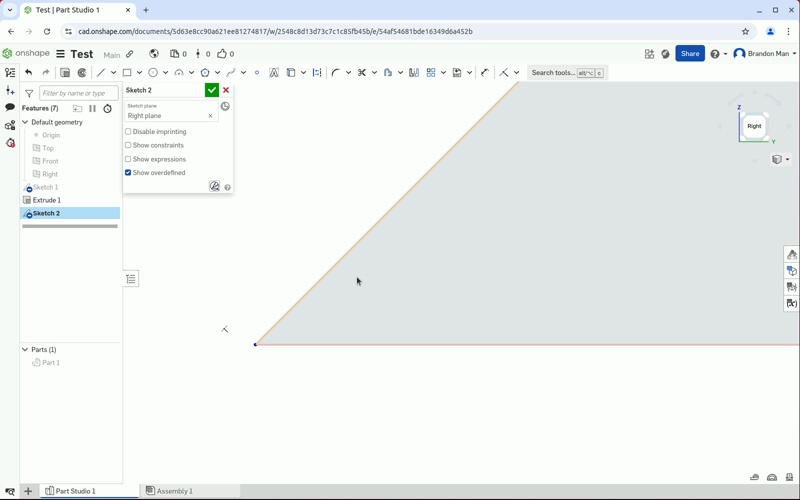
click(357, 276)
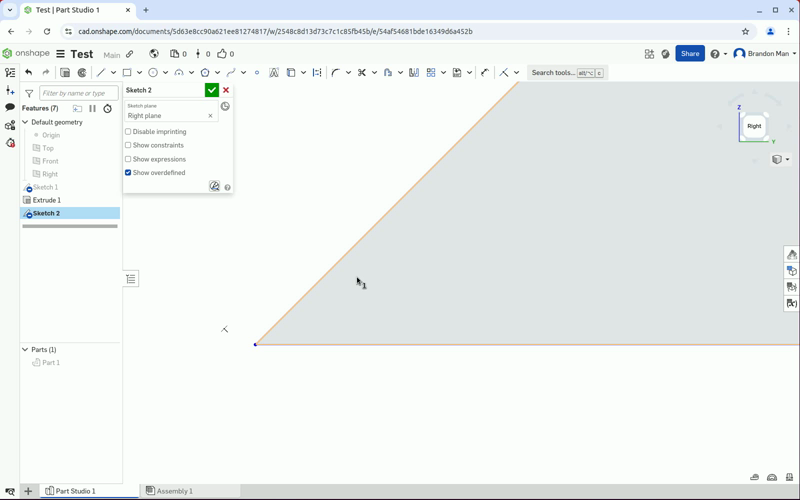
scroll(-6)
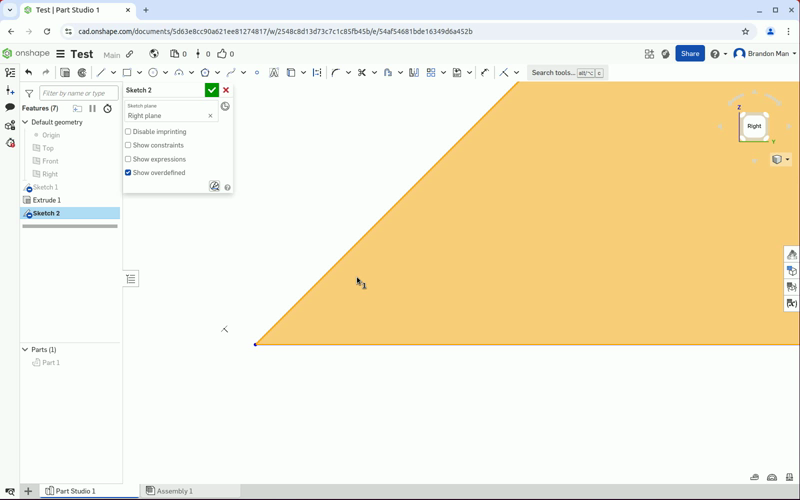
scroll(-6)
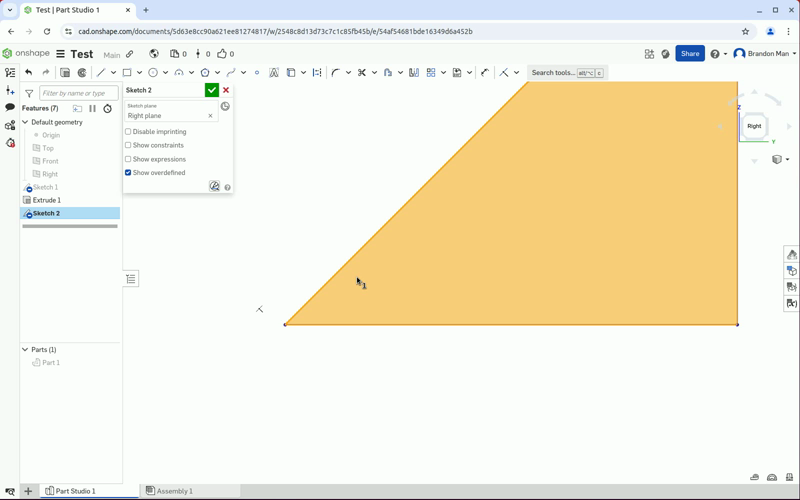
scroll(-6)
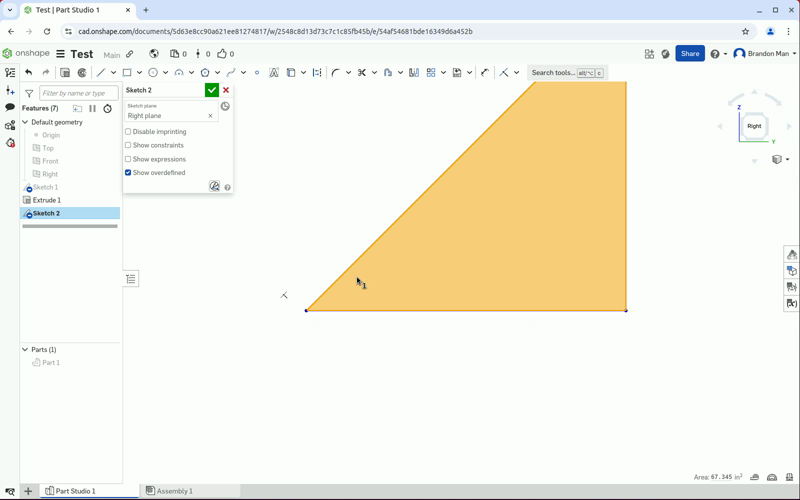
scroll(-6)
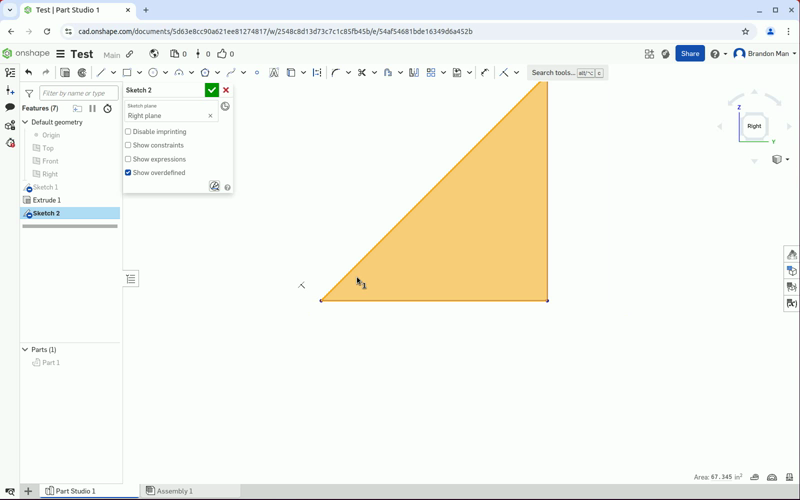
scroll(-6)
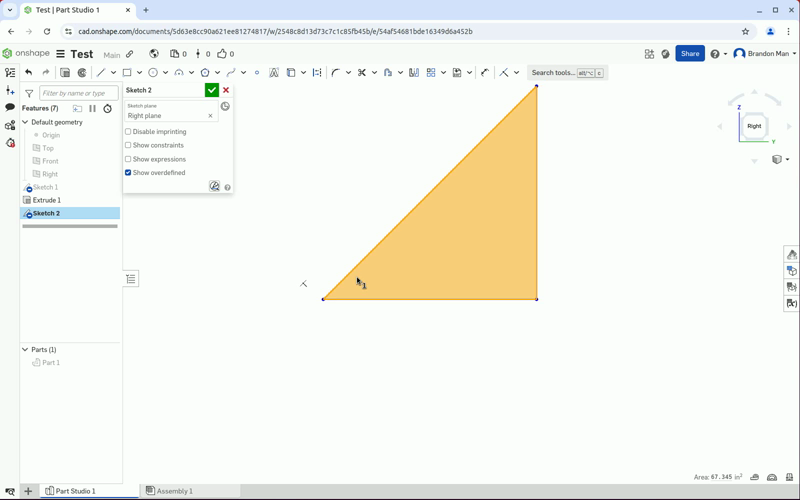
scroll(-6)
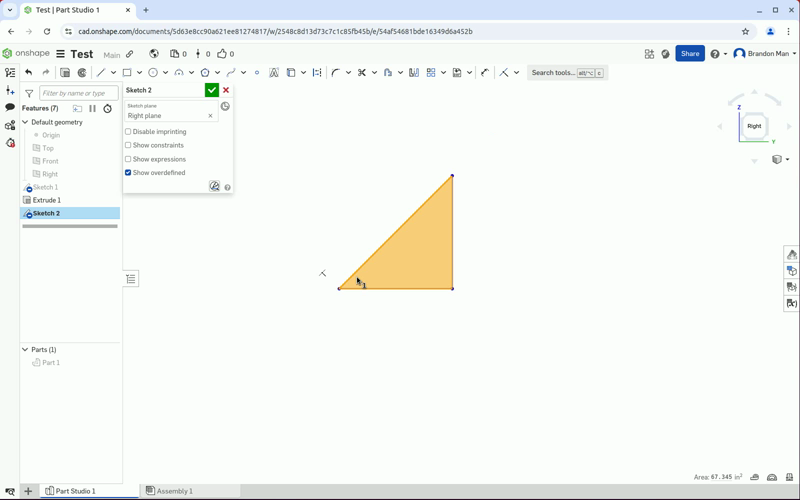
scroll(-6)
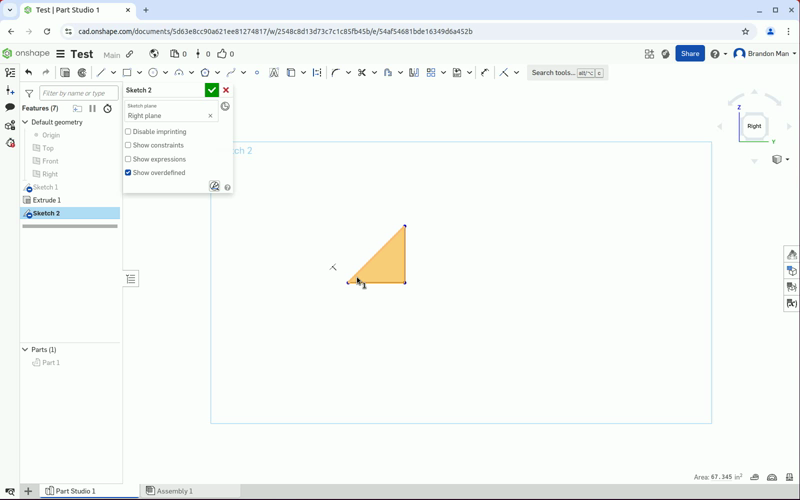
mouse_move(73, 352)
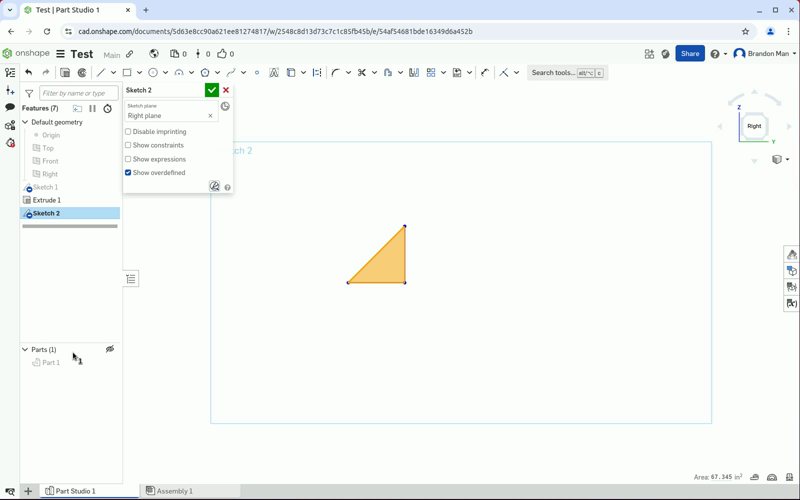
key(shift+y)
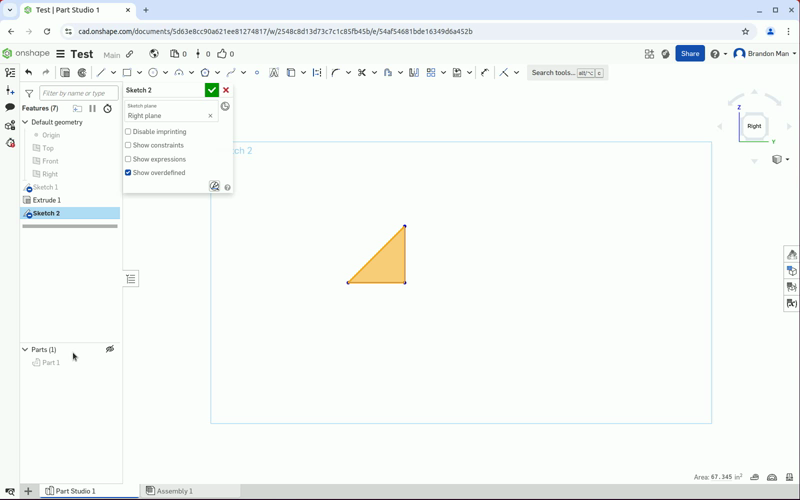
key(shift+e)
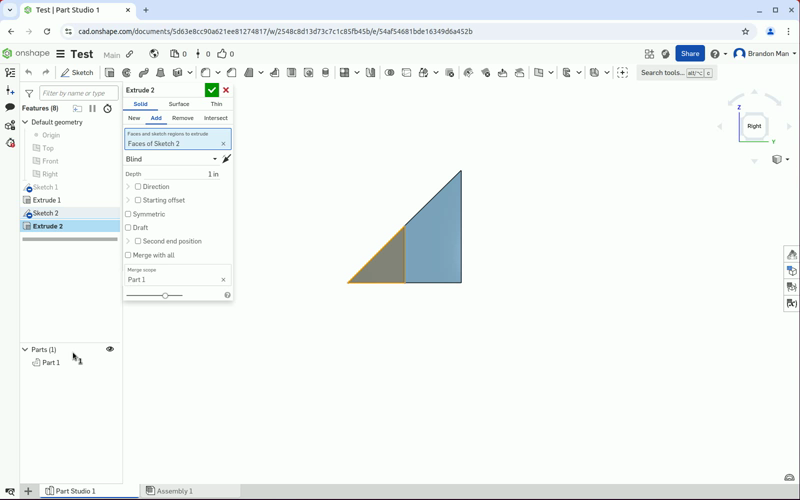
mouse_move(143, 106)
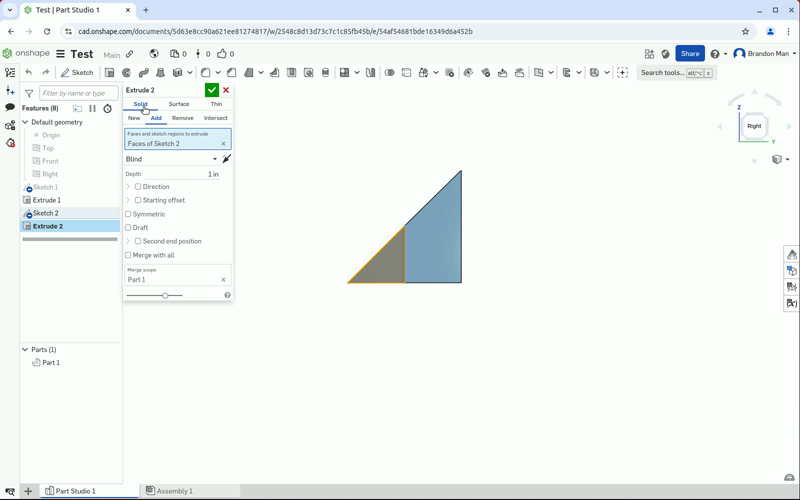
click(143, 106)
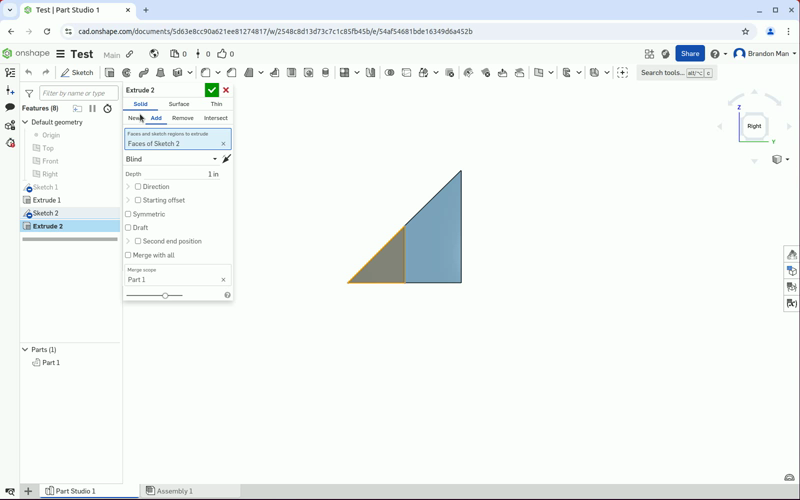
mouse_move(137, 120)
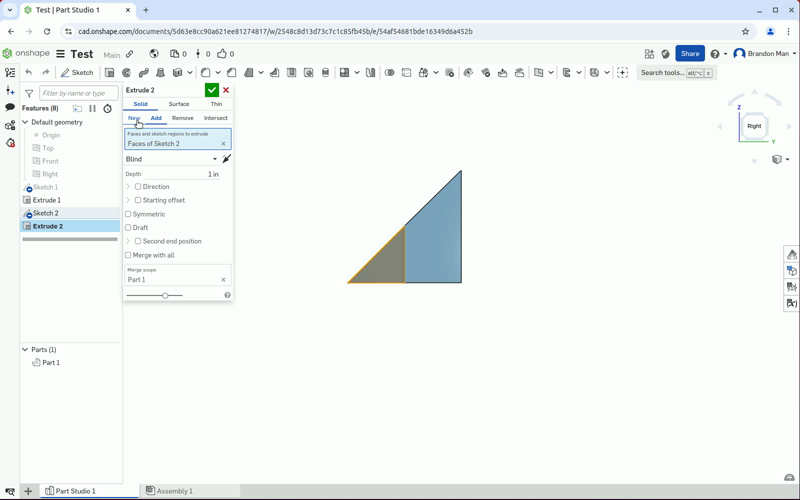
click(137, 120)
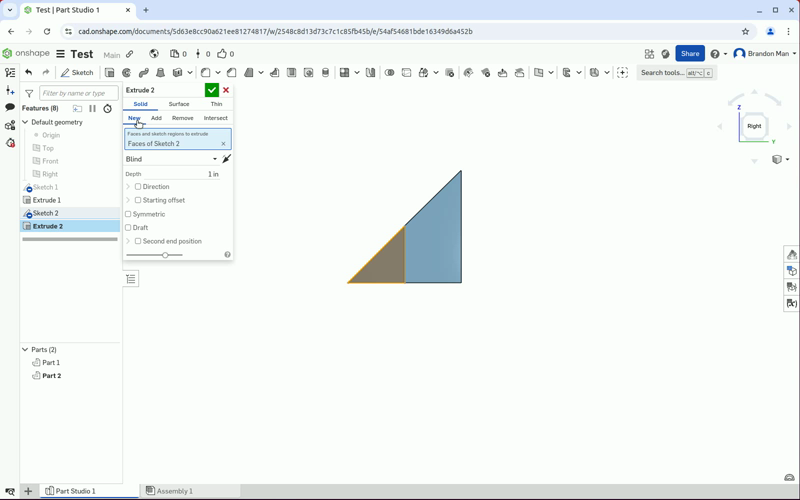
key(tab, 4)
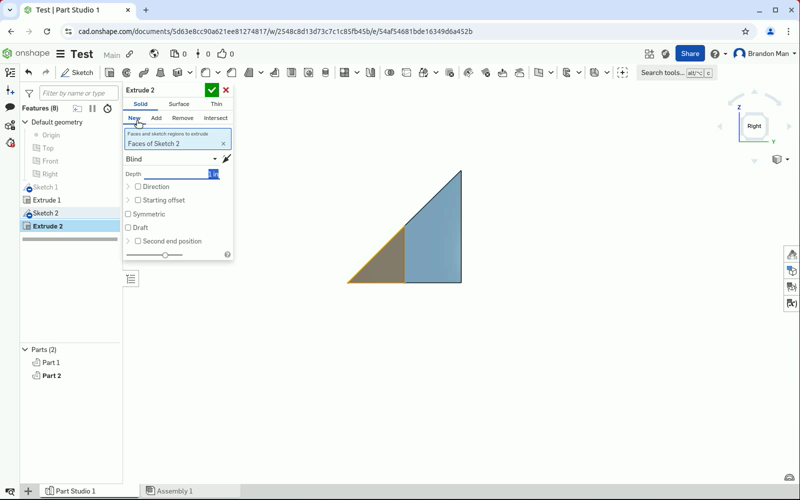
text(34.662)
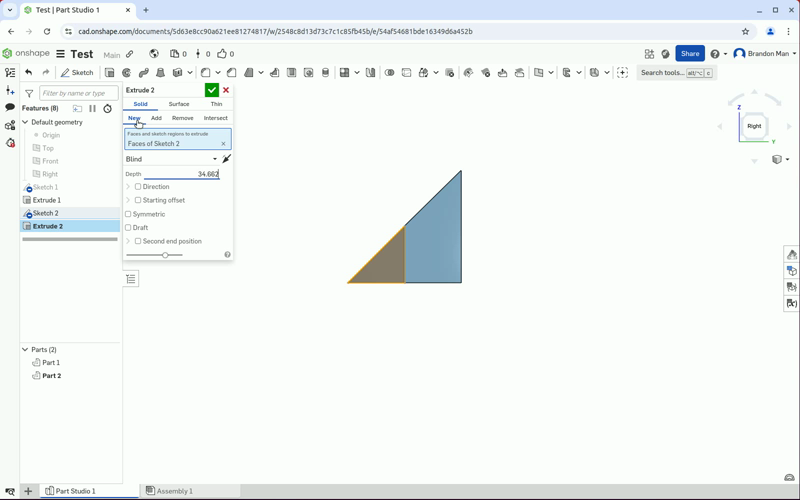
key(tab, 3)
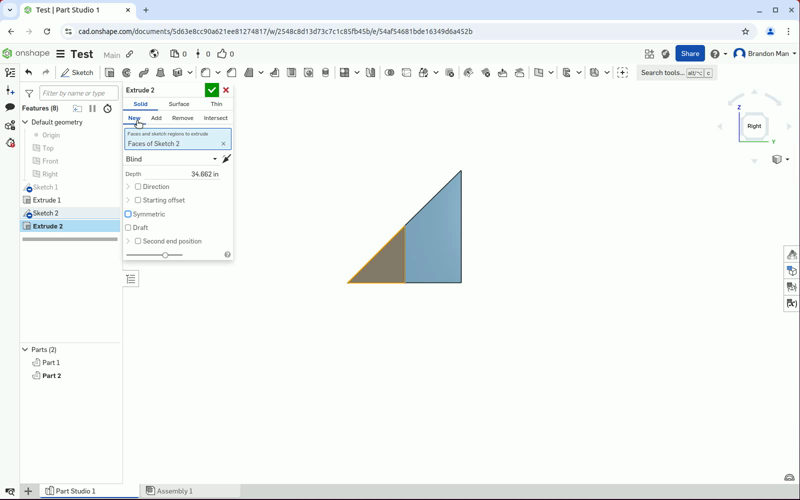
key(space)
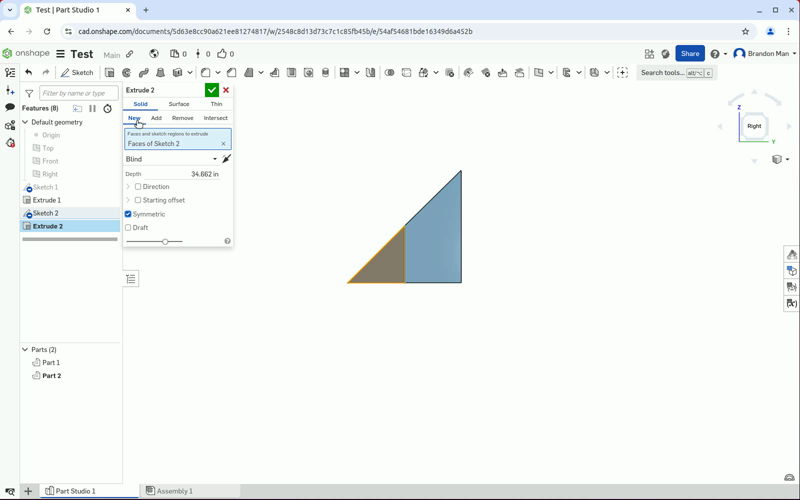
key(enter)
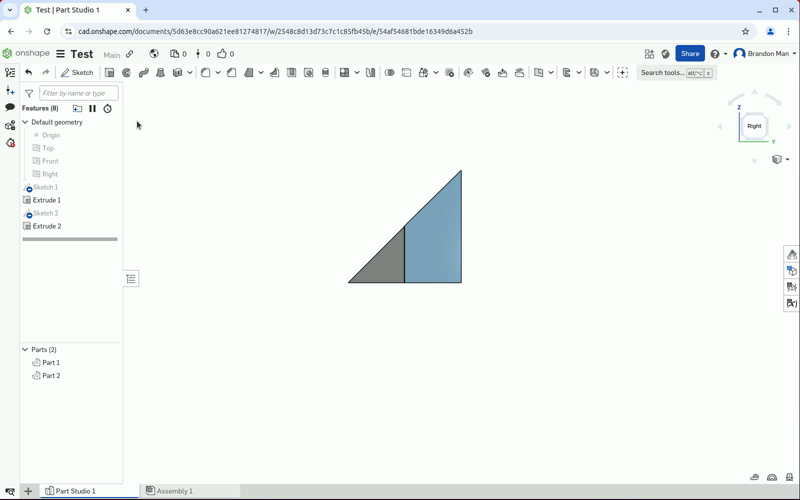
key(shift+h)
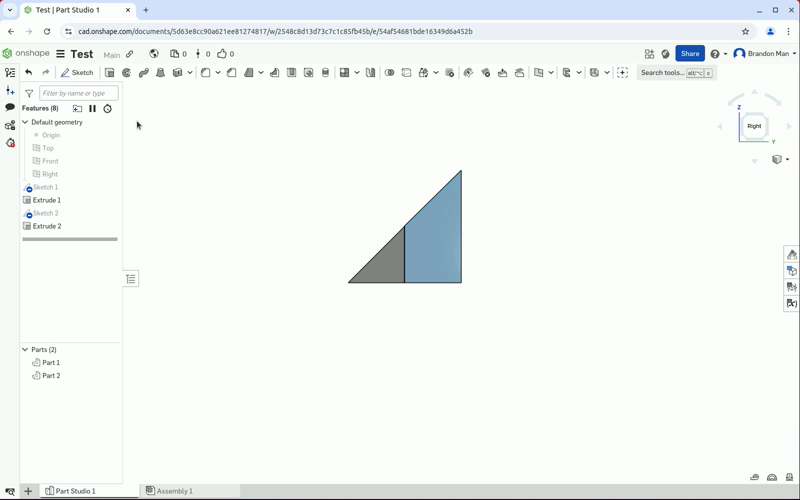
key(shift+h)
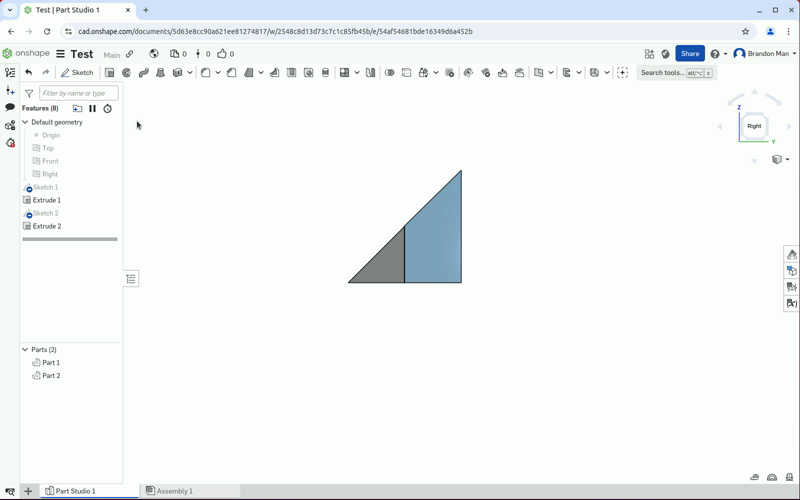
mouse_move(73, 189)
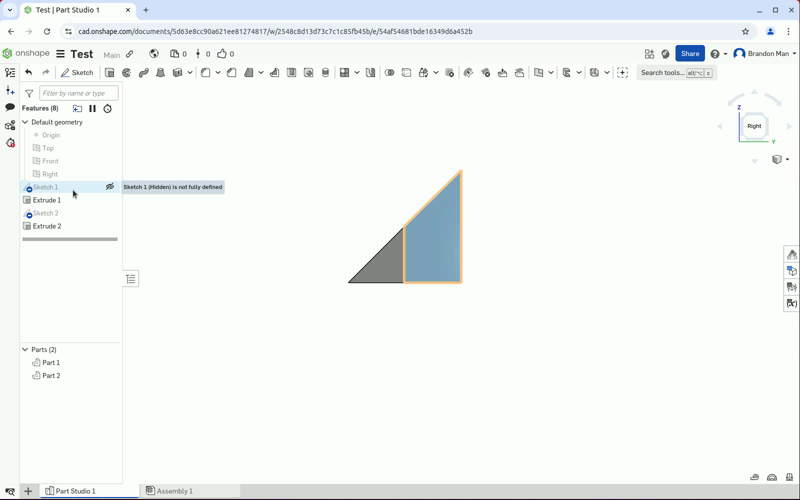
click(73, 189)
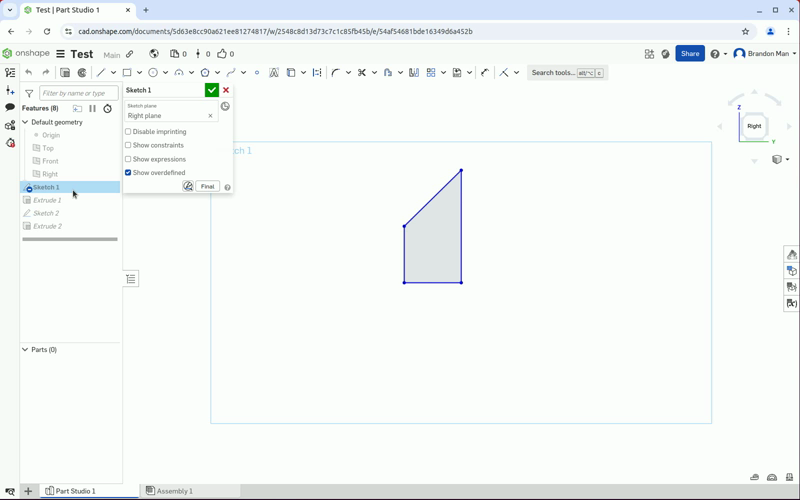
mouse_move(229, 92)
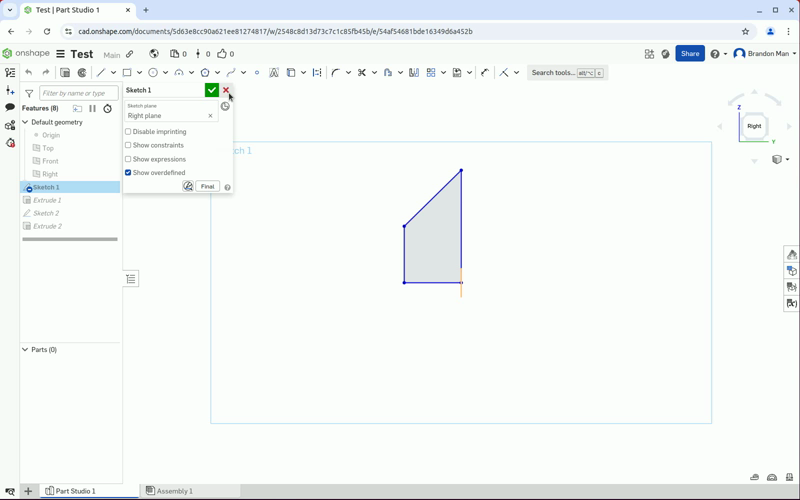
click(229, 92)
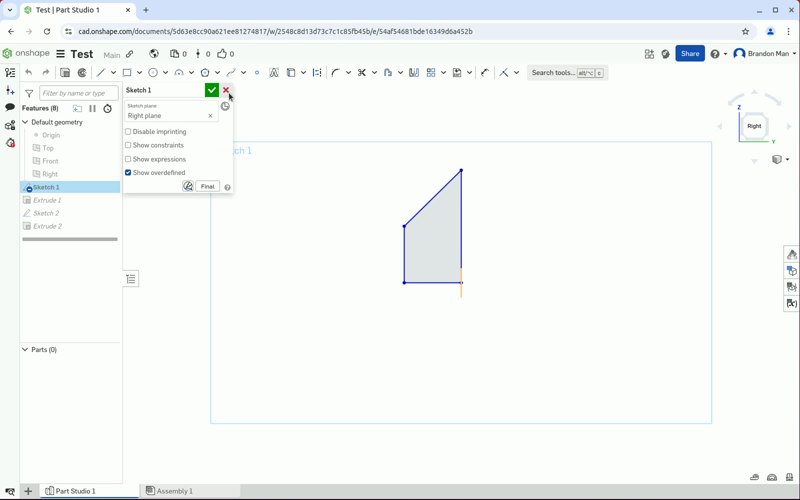
key(shift+s)
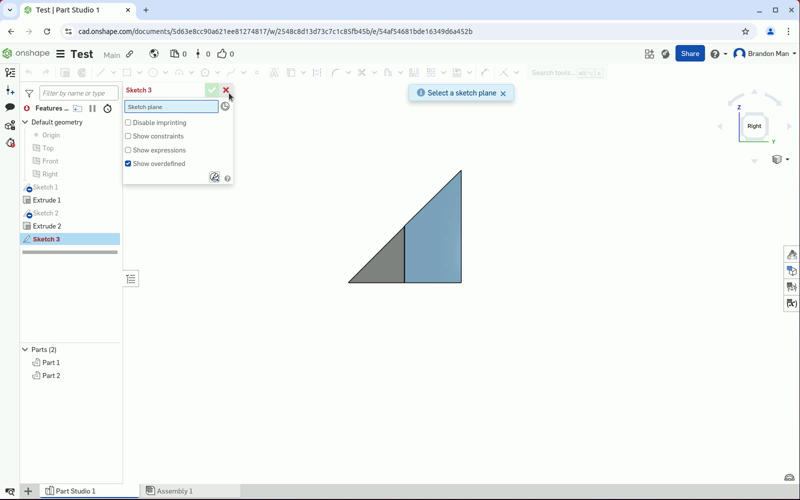
mouse_move(73, 176)
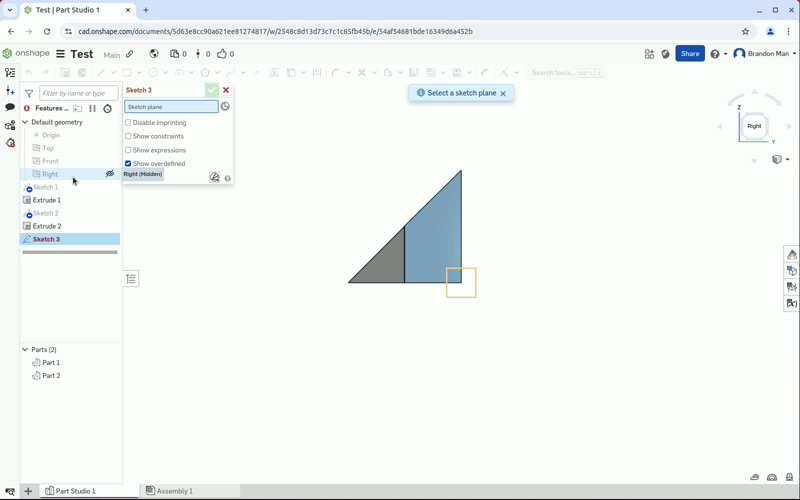
click(73, 176)
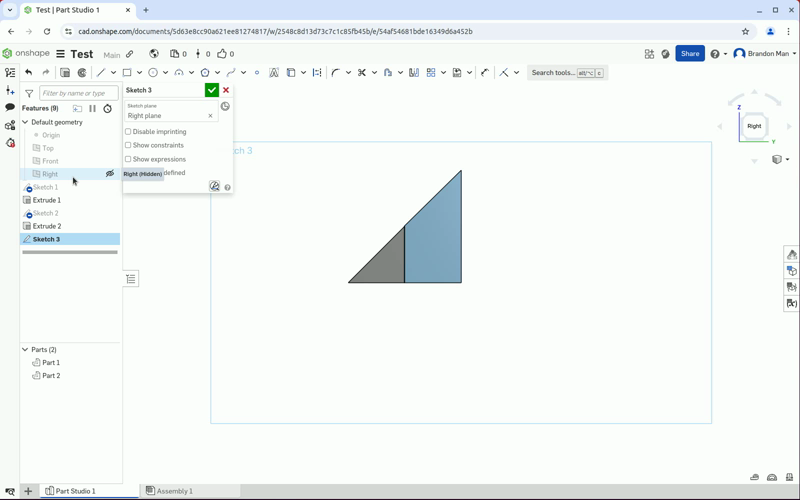
mouse_move(73, 352)
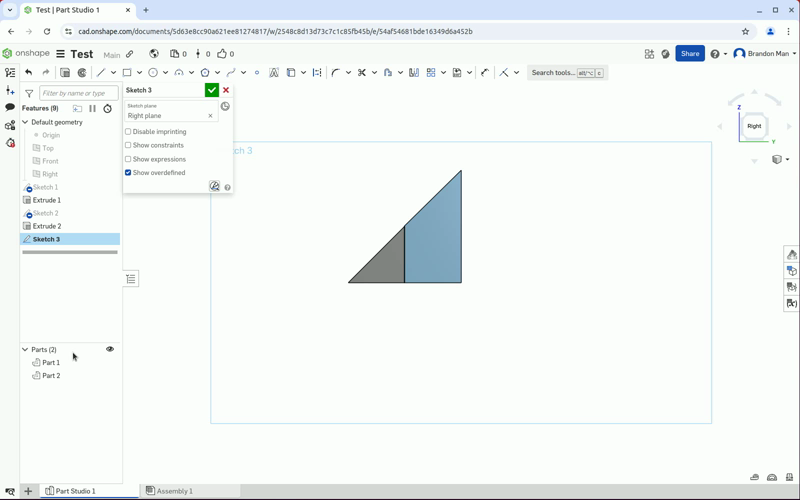
key(y)
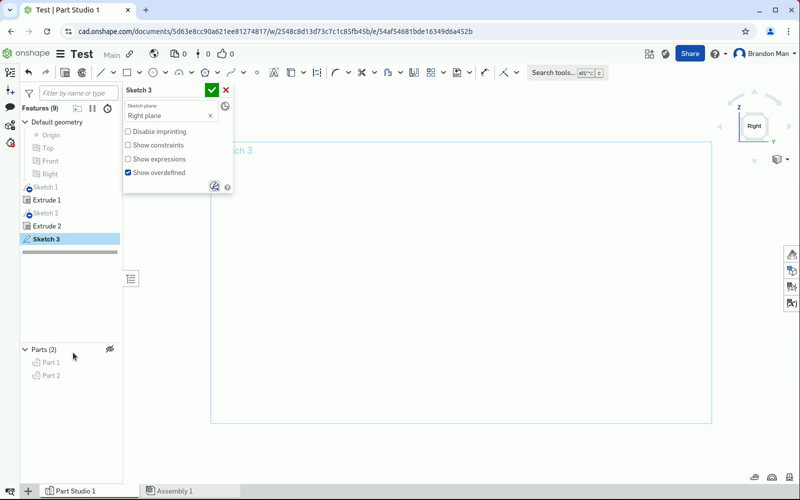
key(l)
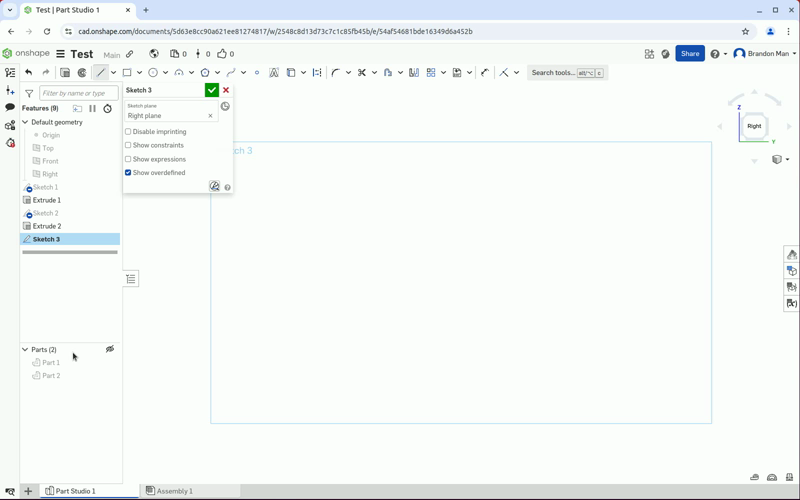
key_down(shift)
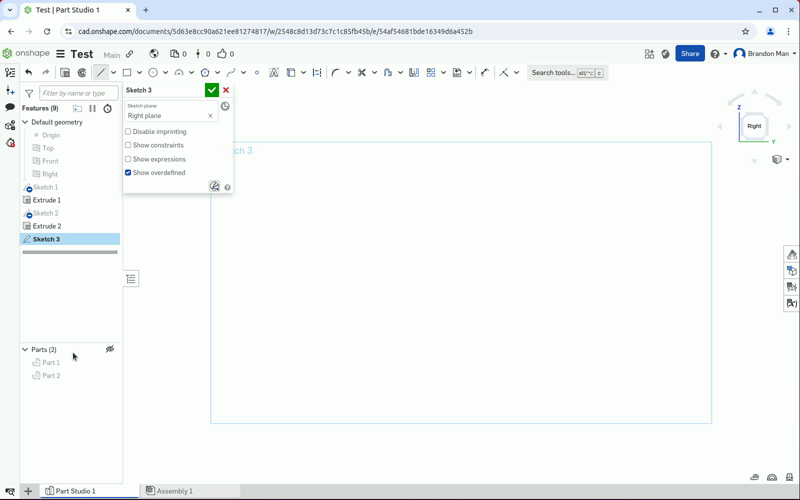
mouse_move(348, 282)
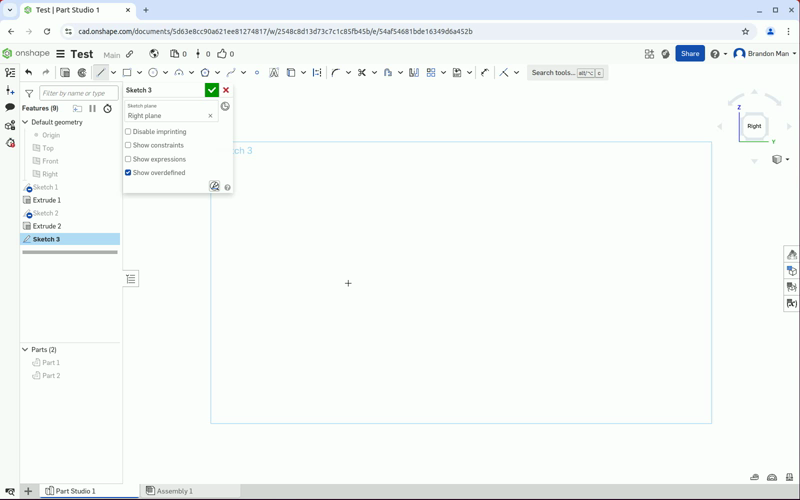
click(348, 282)
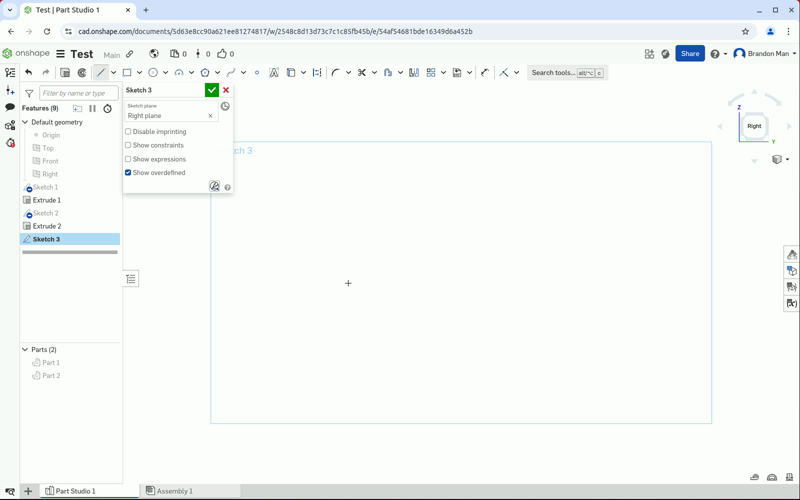
key_up(shift)
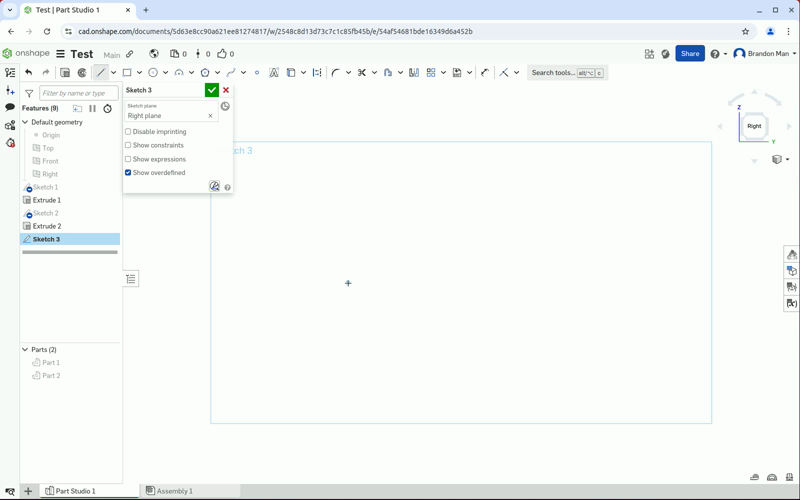
key_down(shift)
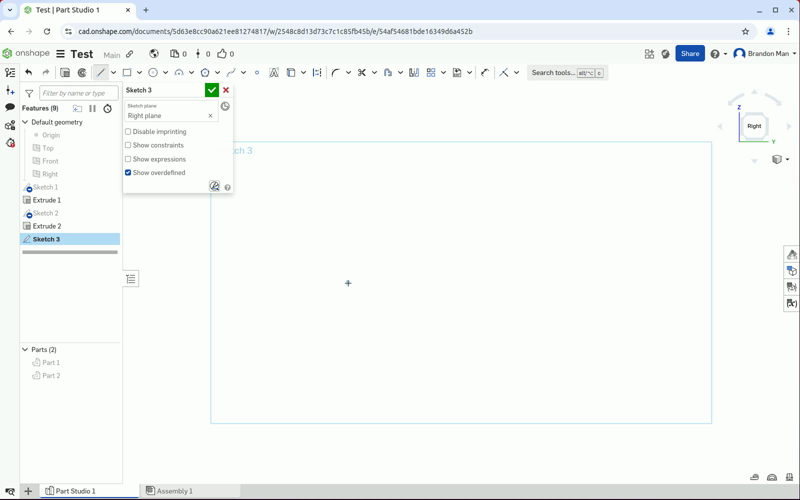
mouse_move(378, 282)
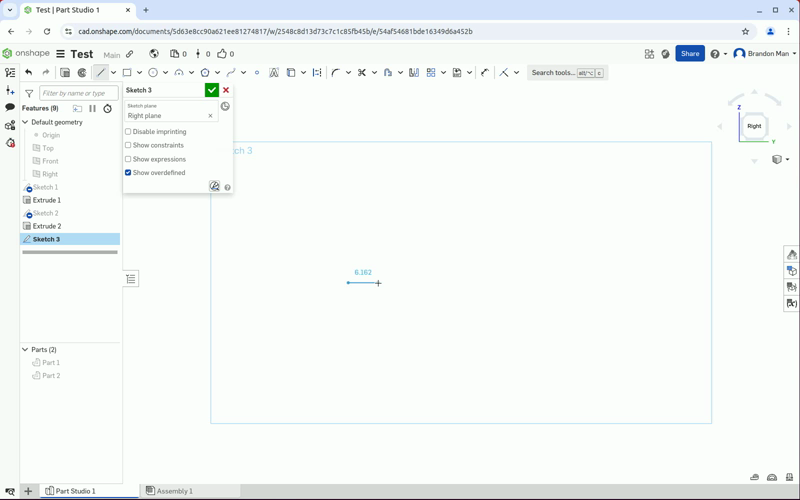
mouse_move(404, 282)
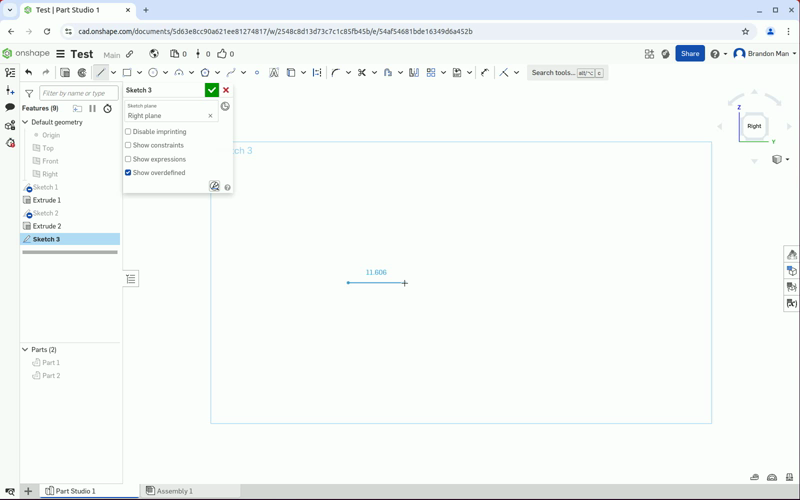
click(404, 282)
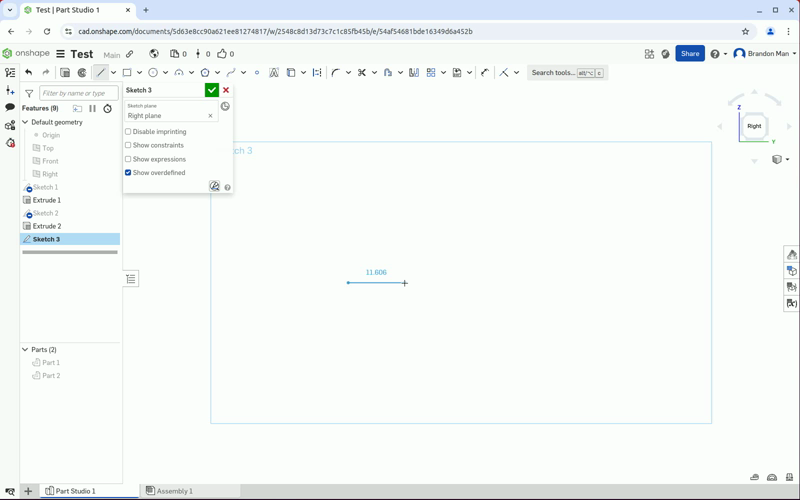
key_up(shift)
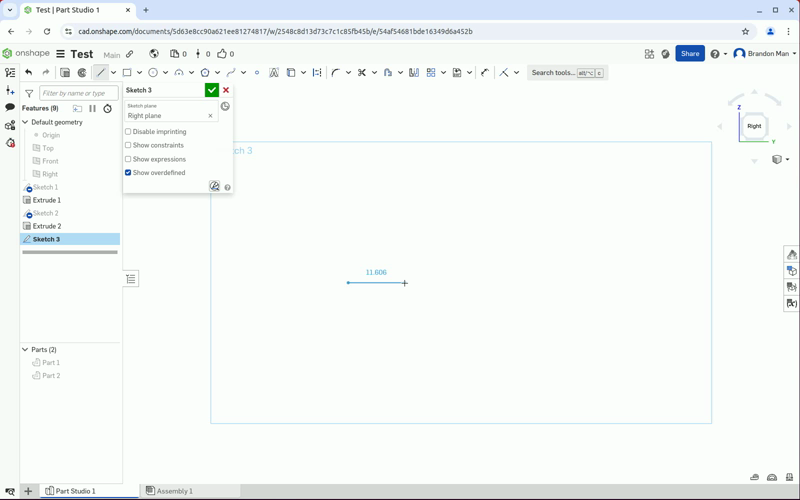
key_down(shift)
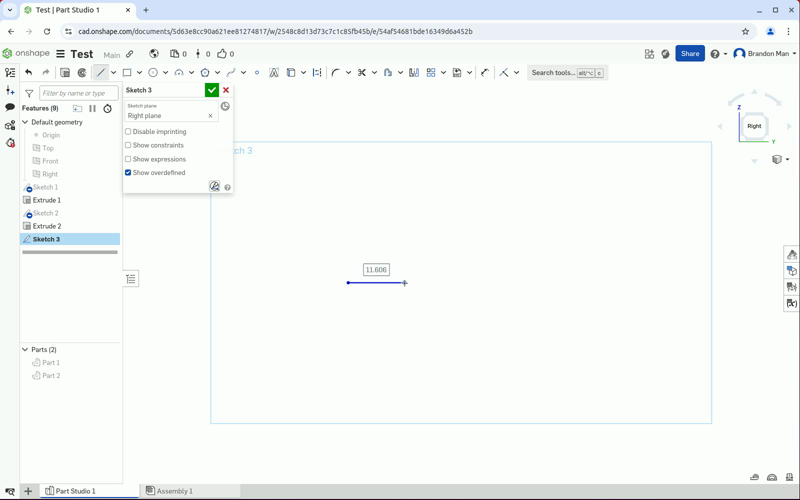
mouse_move(434, 282)
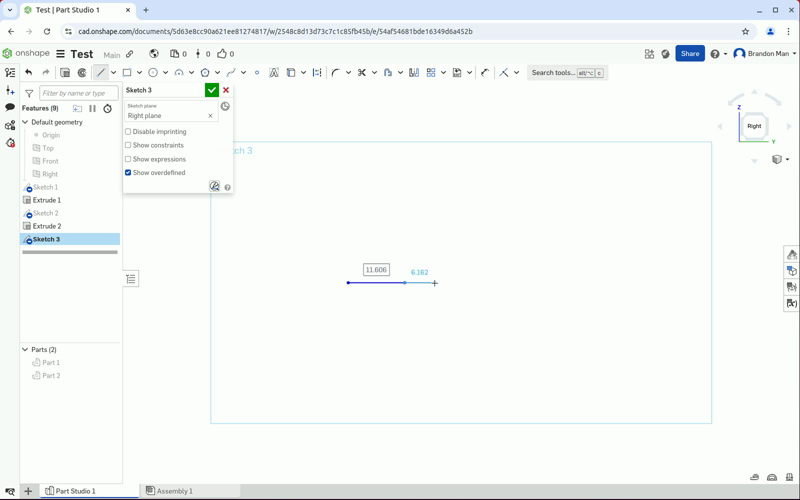
mouse_move(404, 226)
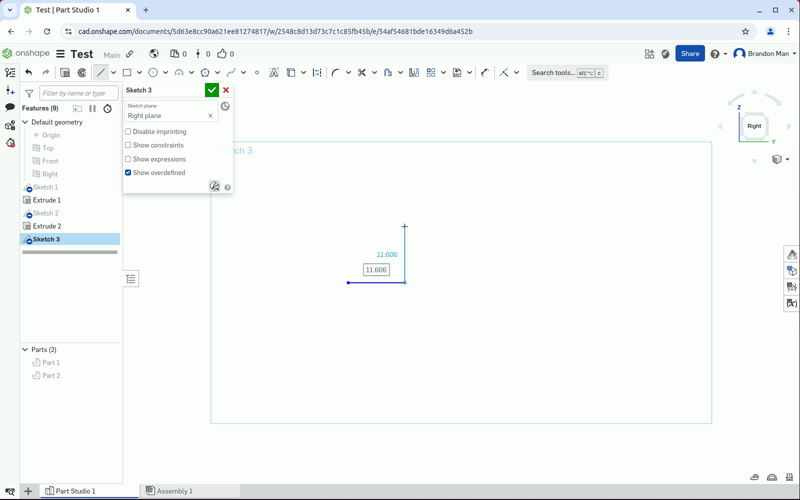
click(404, 226)
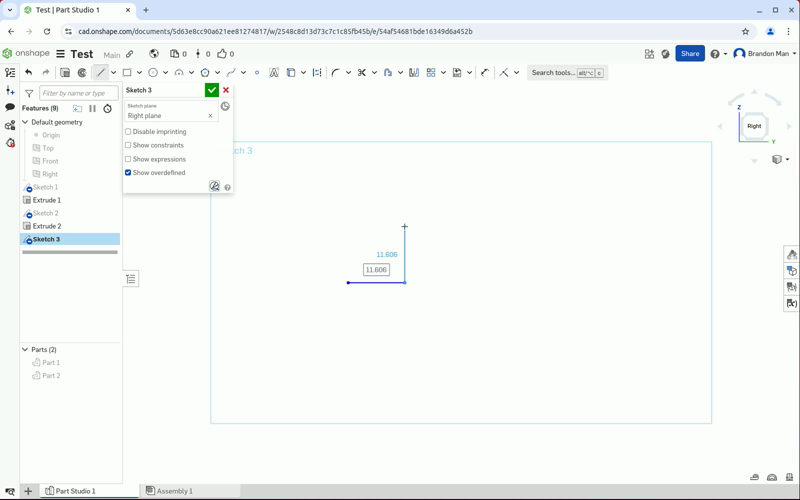
key_up(shift)
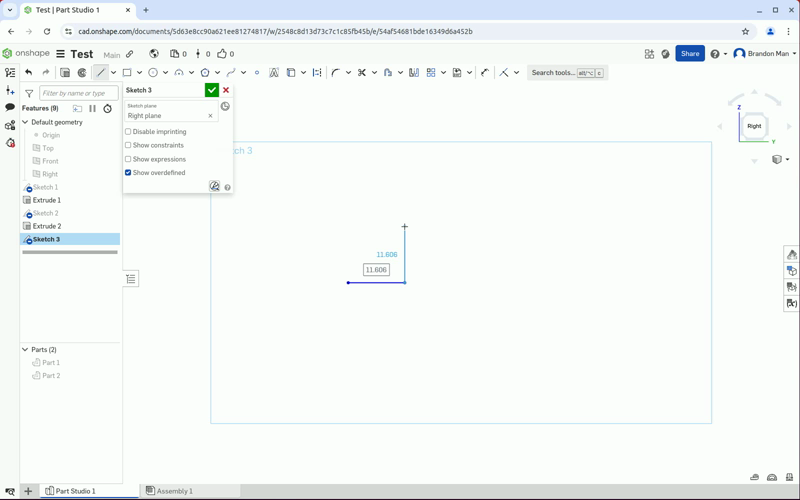
key_down(shift)
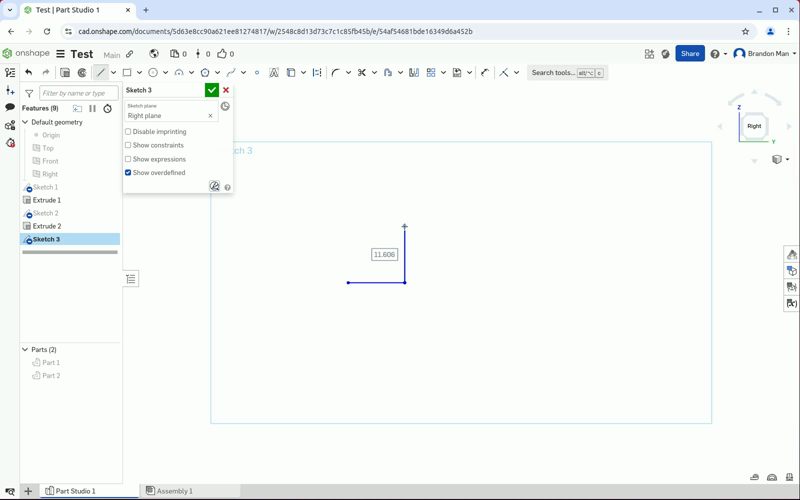
mouse_move(348, 282)
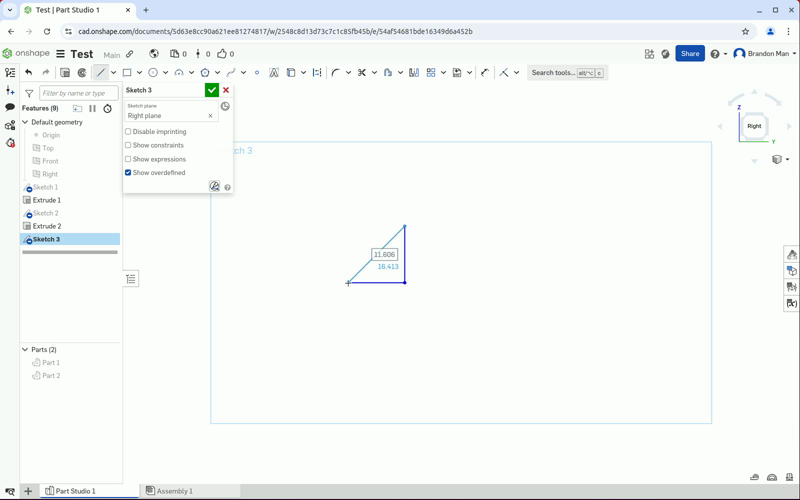
key_up(shift)
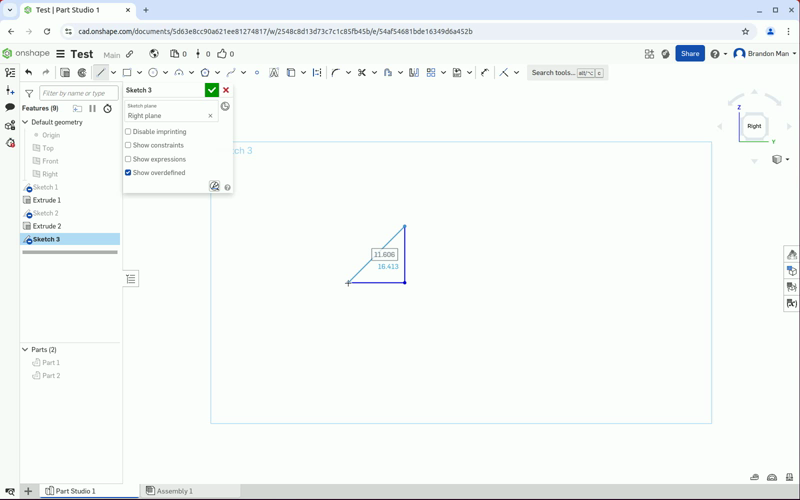
click(348, 282)
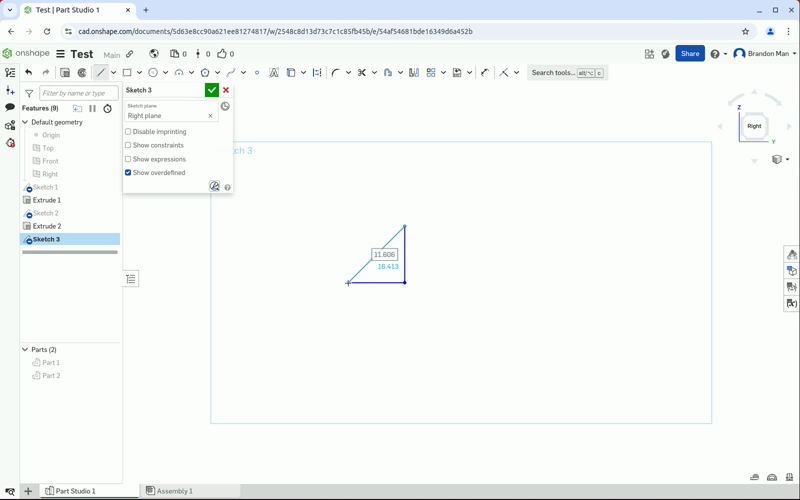
key(esc)
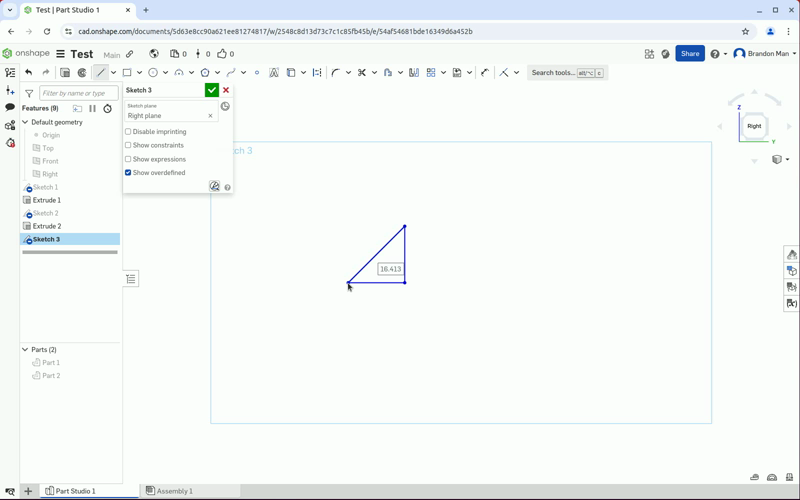
mouse_move(395, 259)
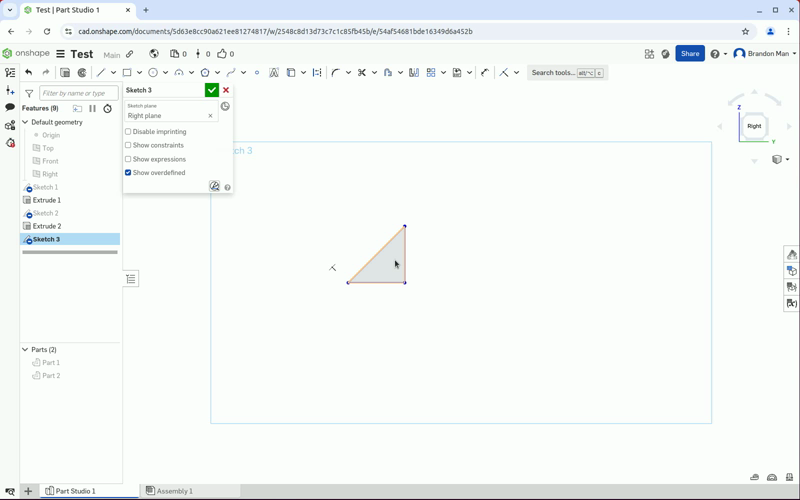
scroll(6)
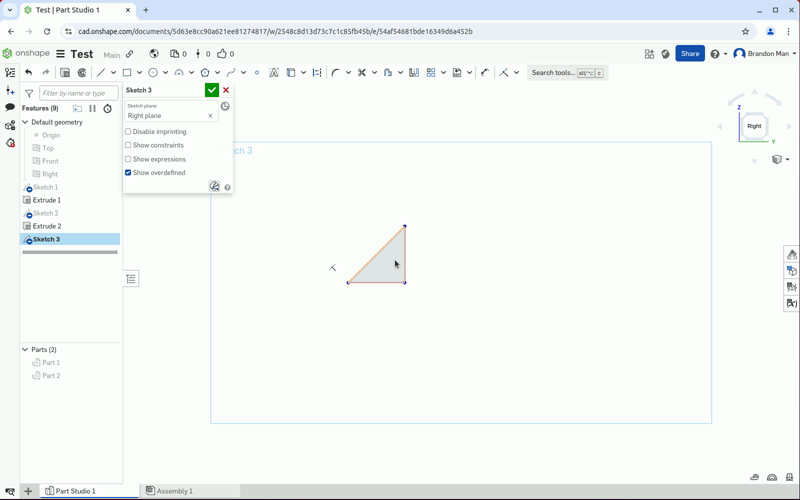
scroll(6)
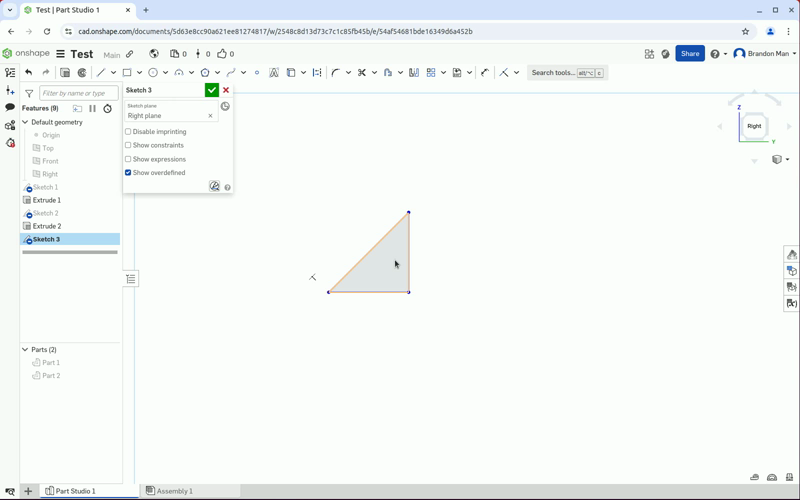
scroll(6)
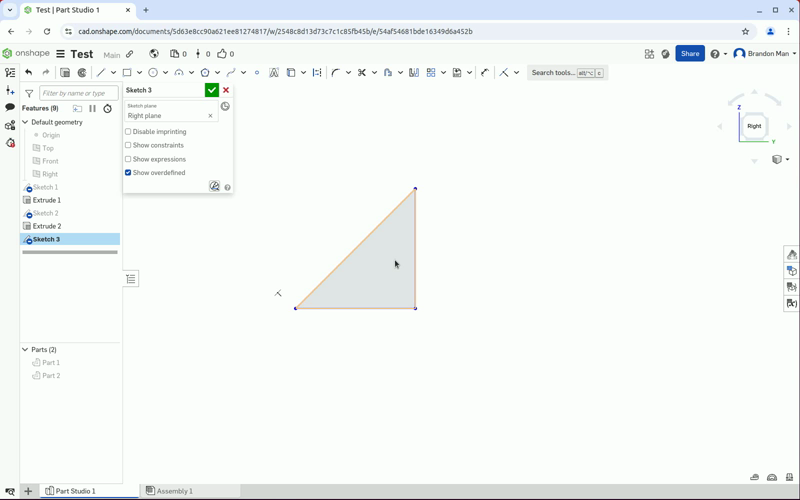
scroll(6)
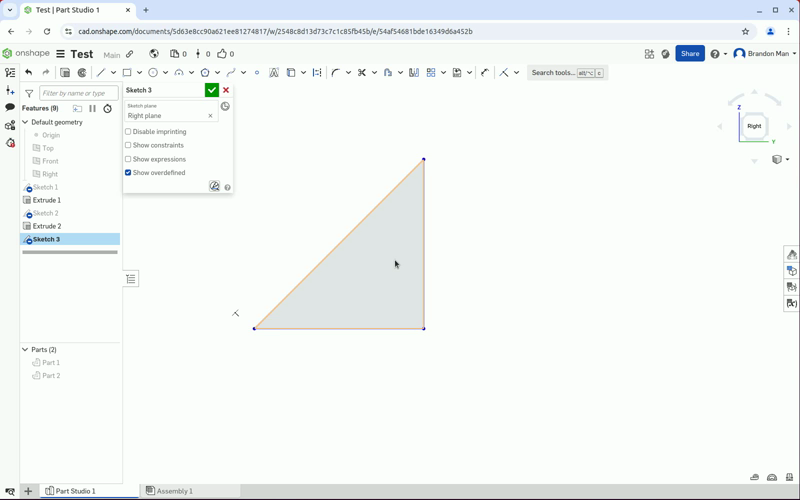
scroll(6)
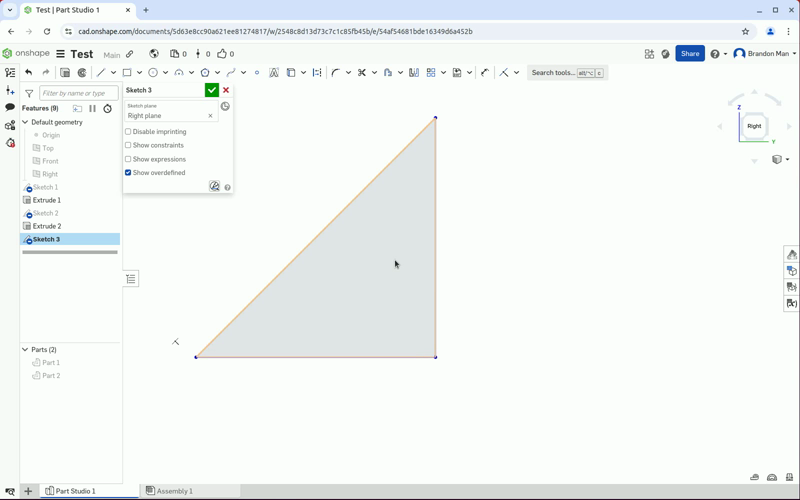
scroll(6)
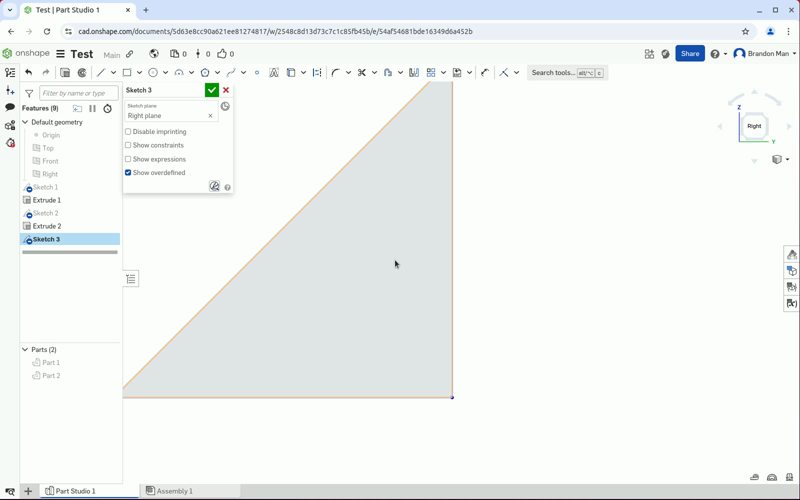
scroll(6)
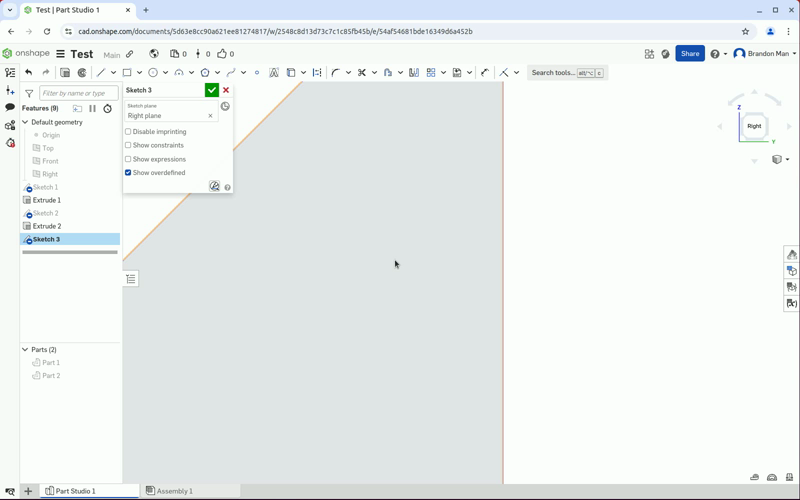
click(395, 259)
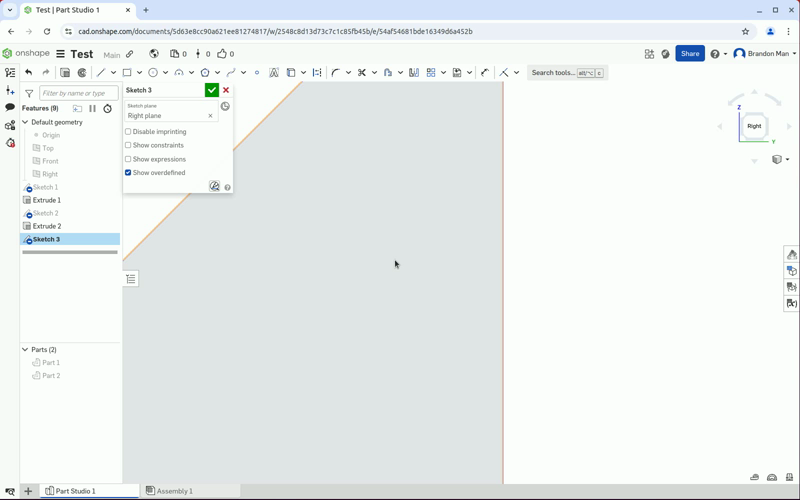
scroll(-6)
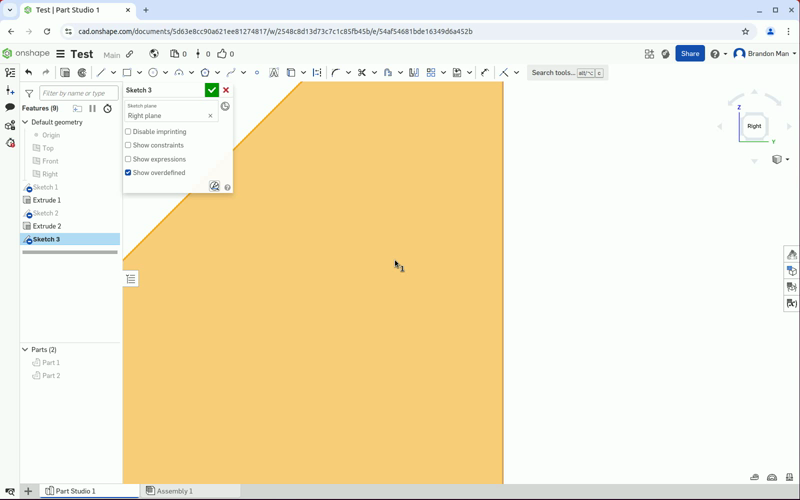
scroll(-6)
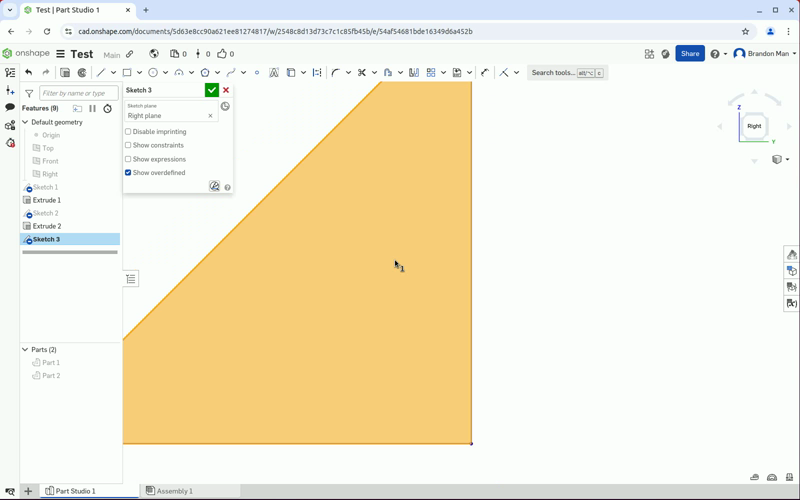
scroll(-6)
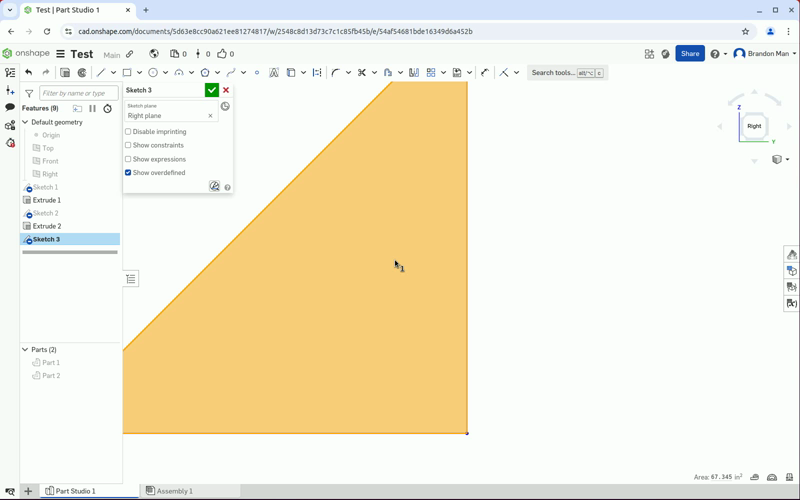
scroll(-6)
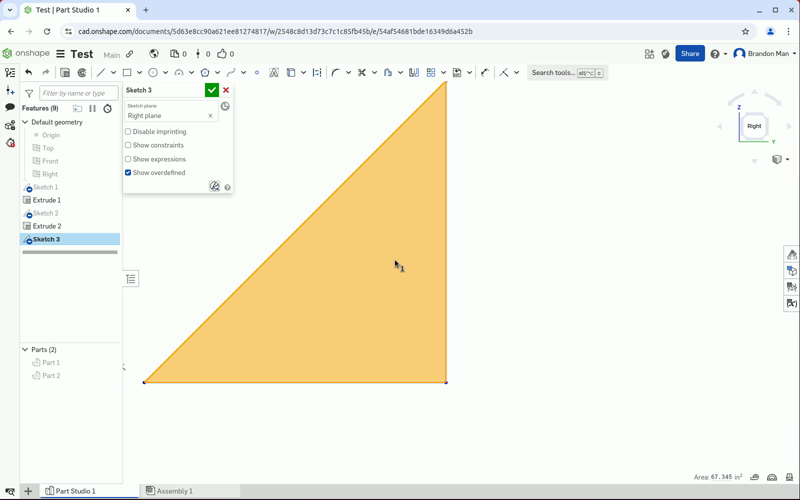
scroll(-6)
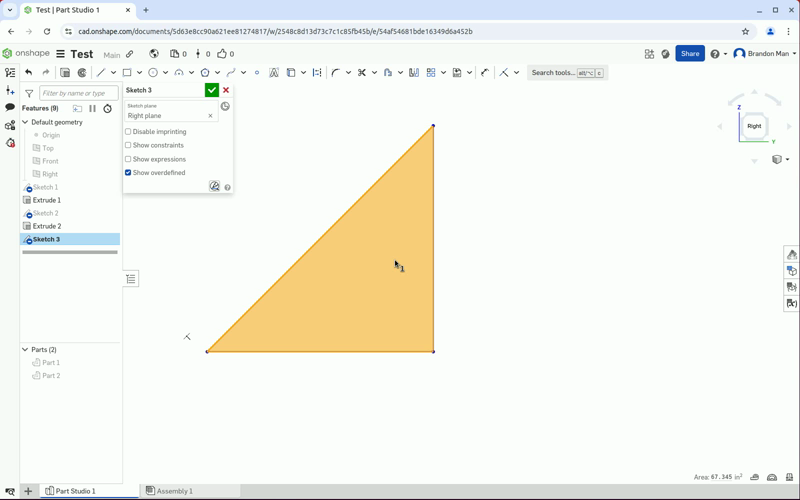
scroll(-6)
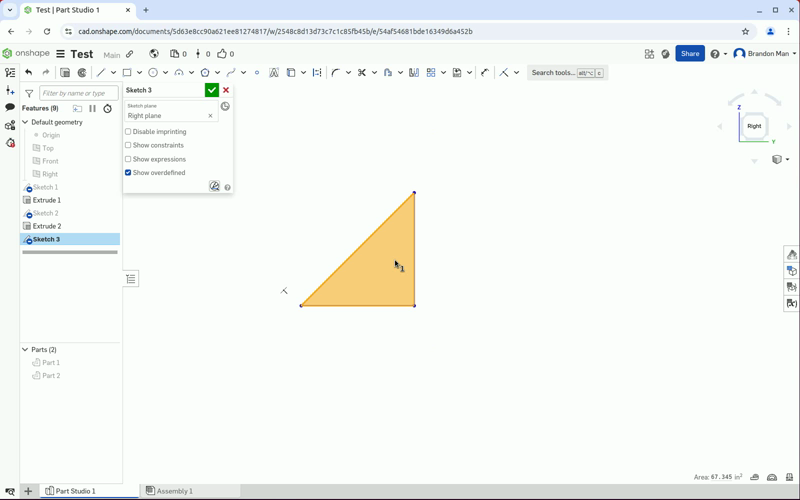
scroll(-6)
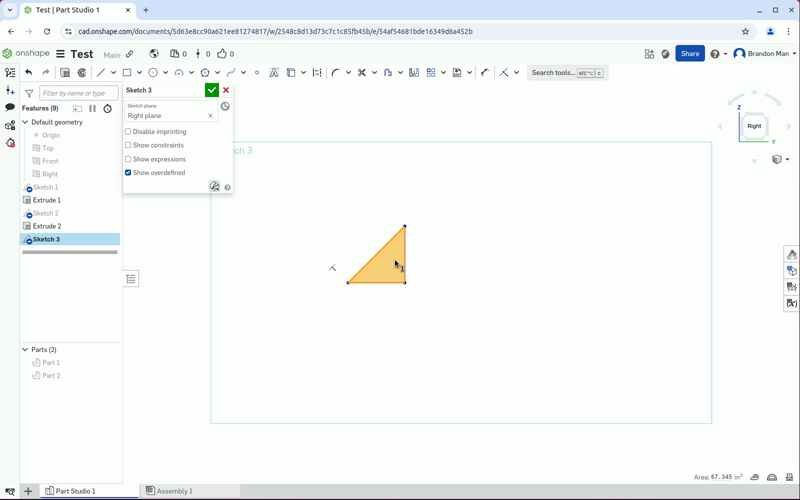
mouse_move(73, 352)
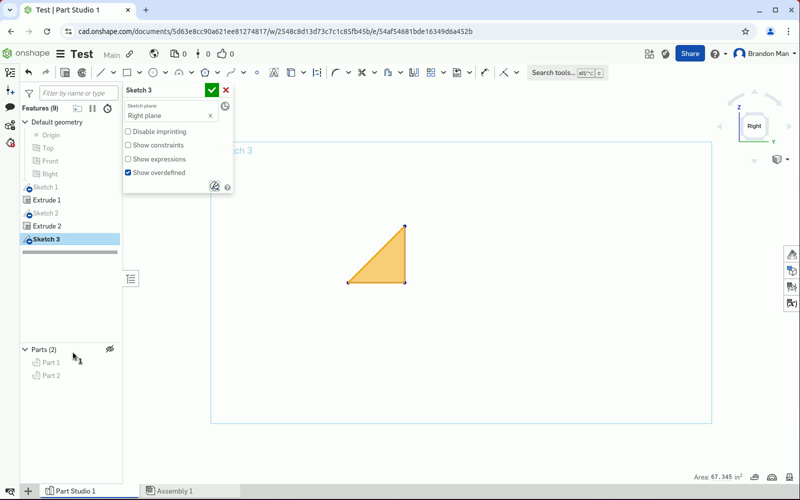
key(shift+y)
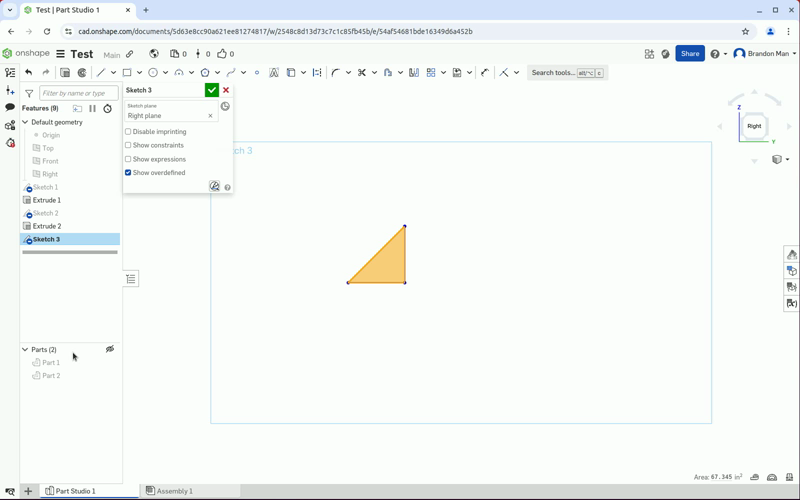
key(shift+e)
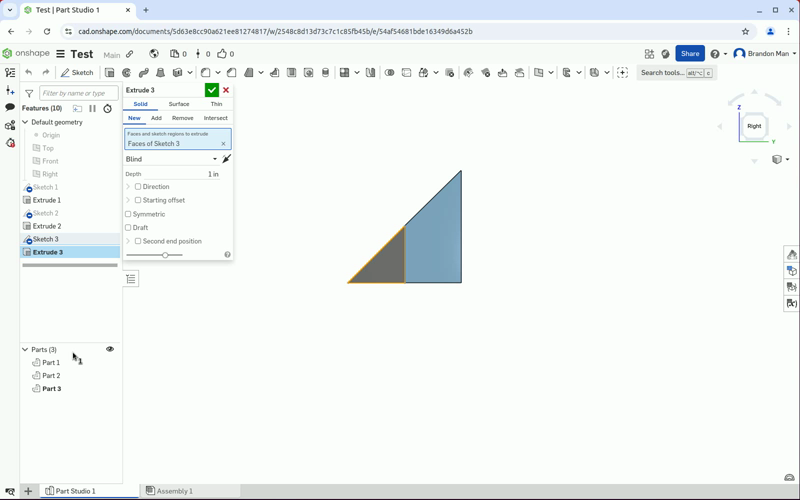
mouse_move(143, 106)
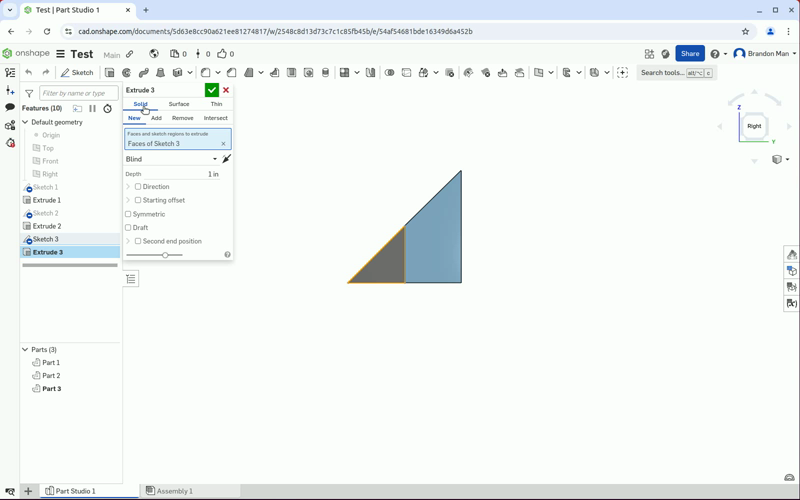
click(143, 106)
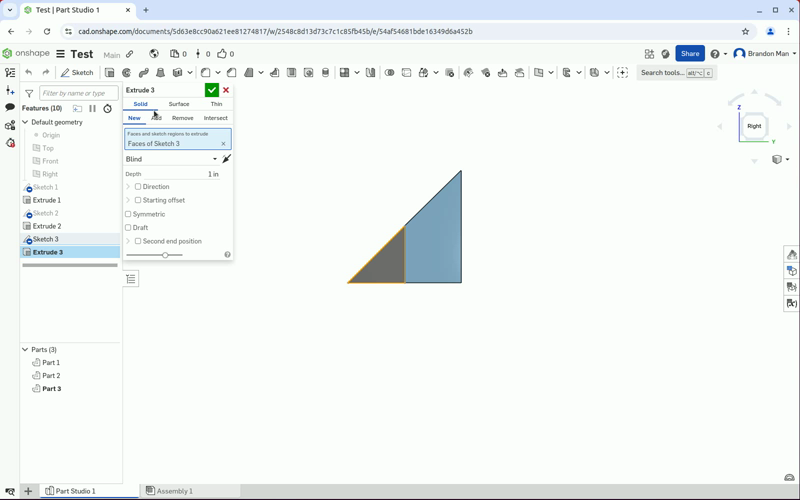
mouse_move(186, 120)
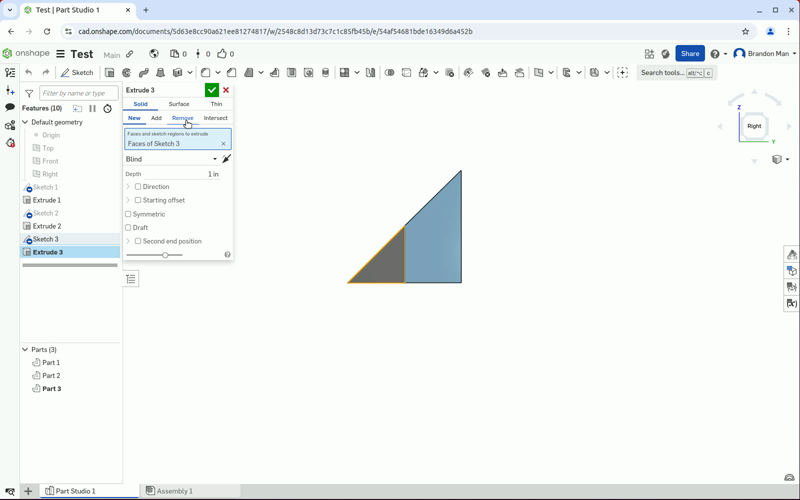
click(186, 120)
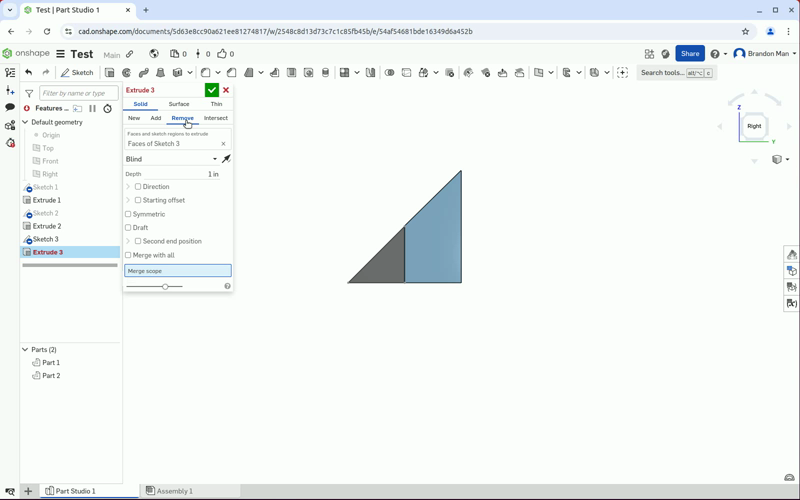
key(tab, 4)
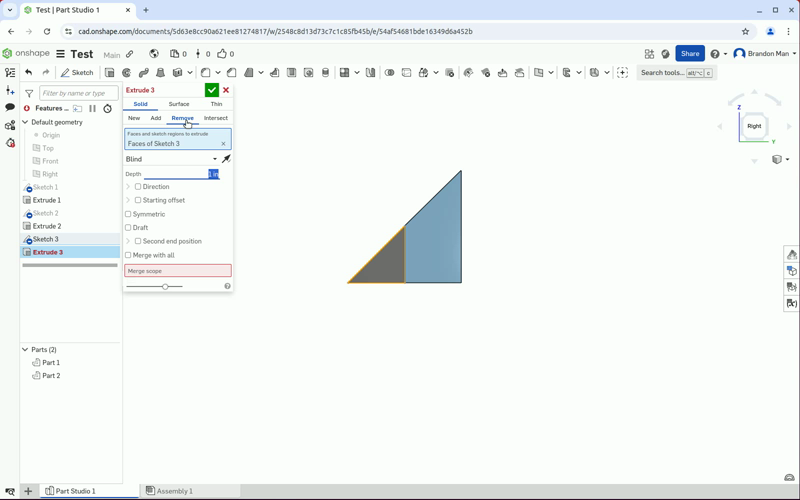
text(23.108)
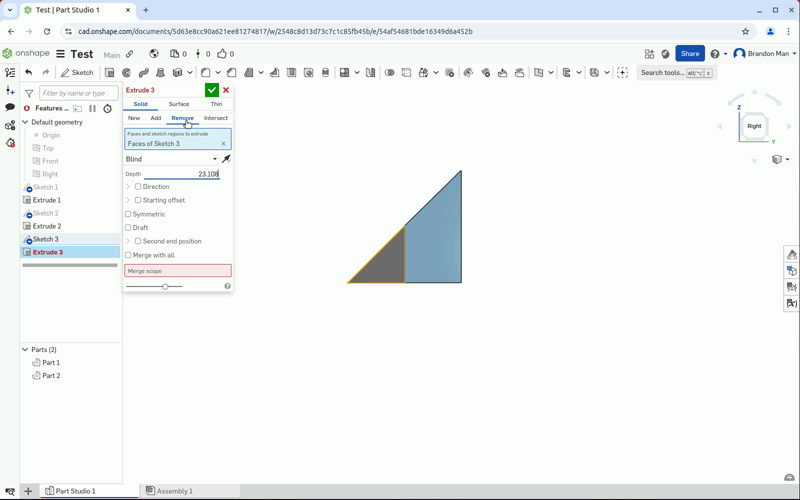
key(tab, 3)
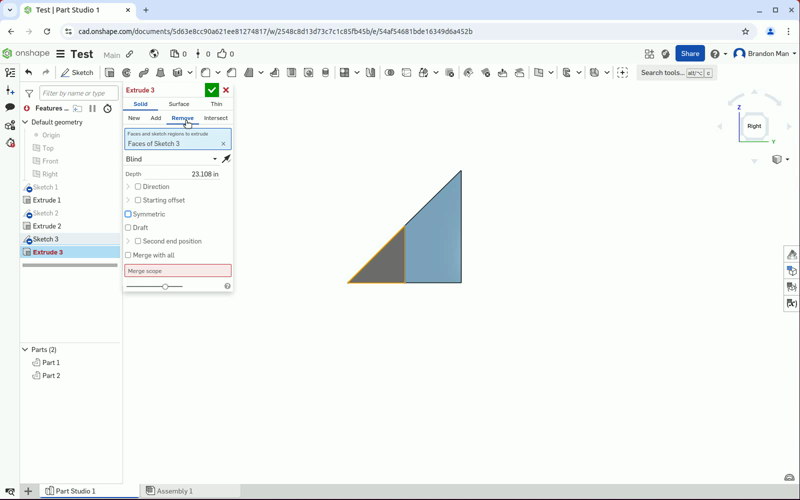
key(space)
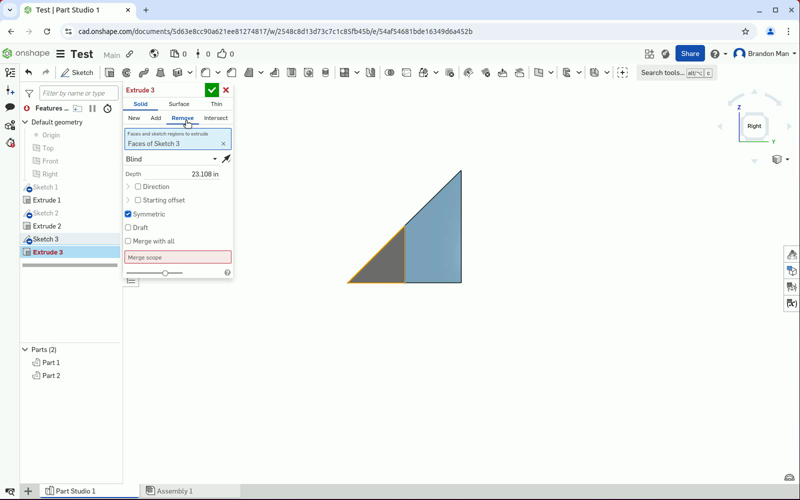
key(tab, 2)
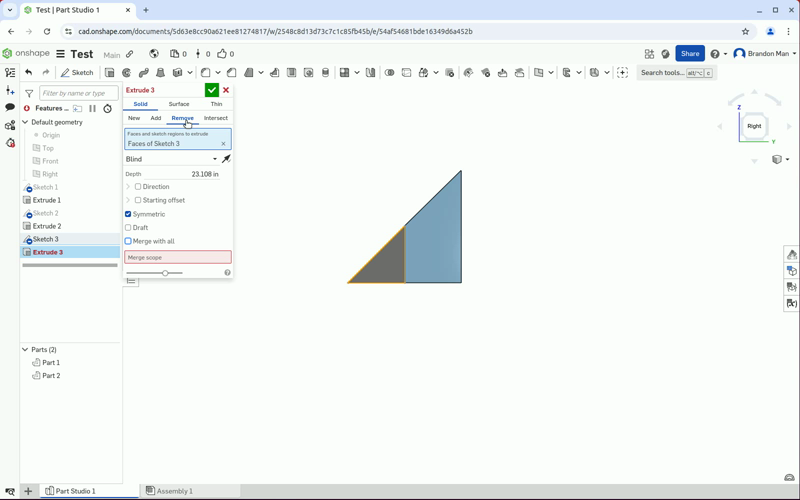
key(space)
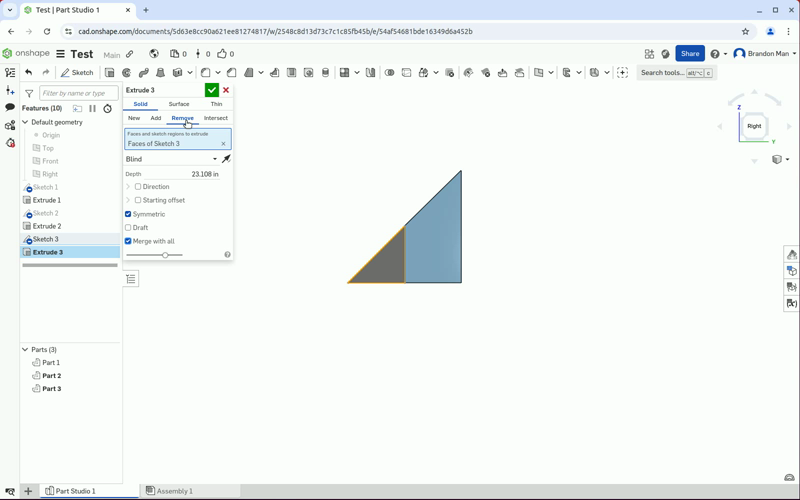
key(enter)
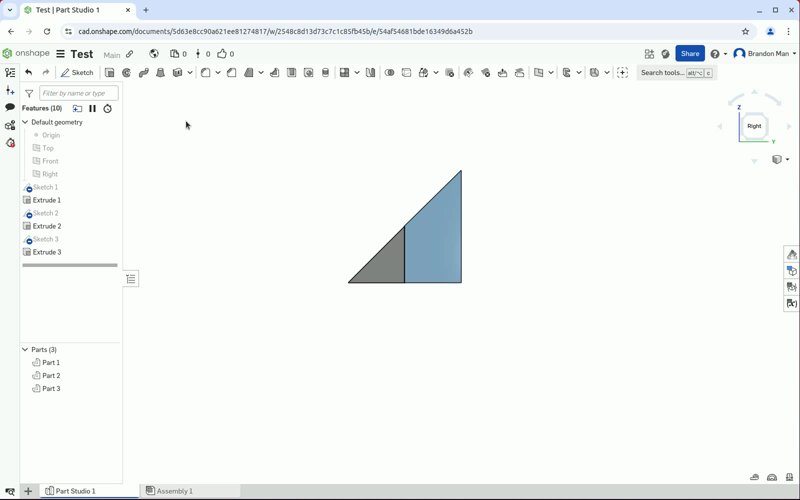
key(shift+h)
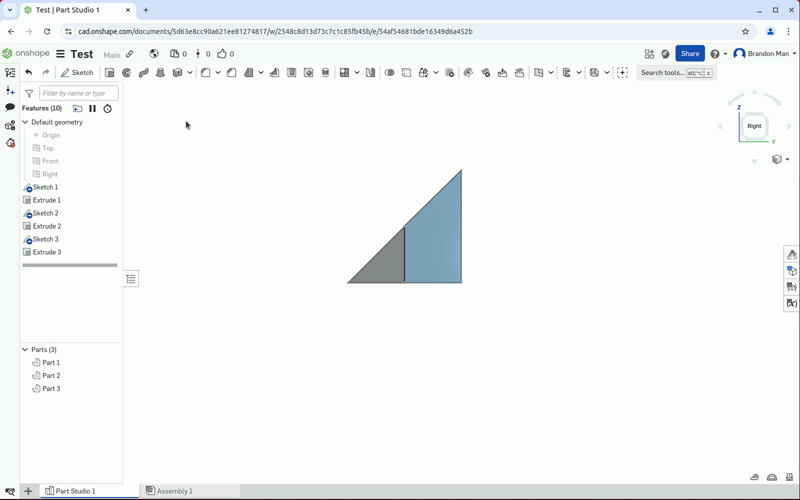
key(shift+h)
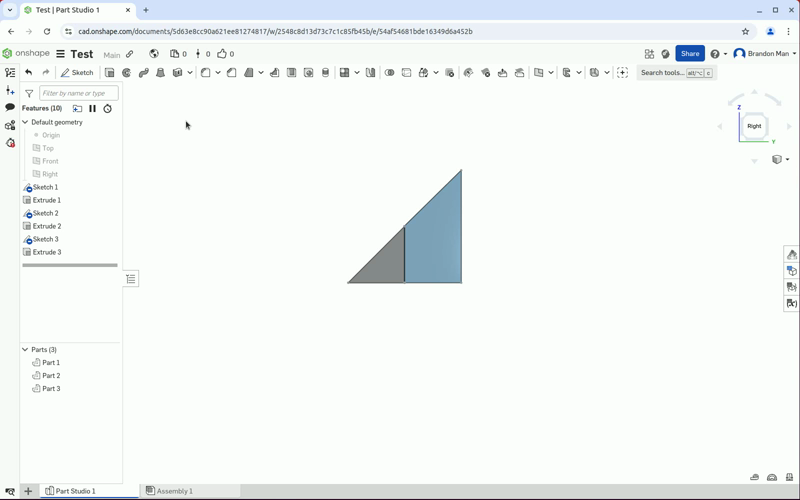
key(shift+7)
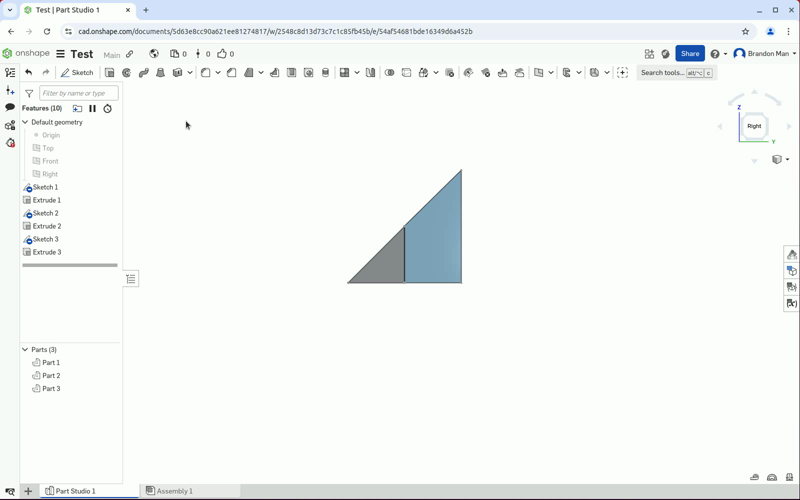
key(right, 2)
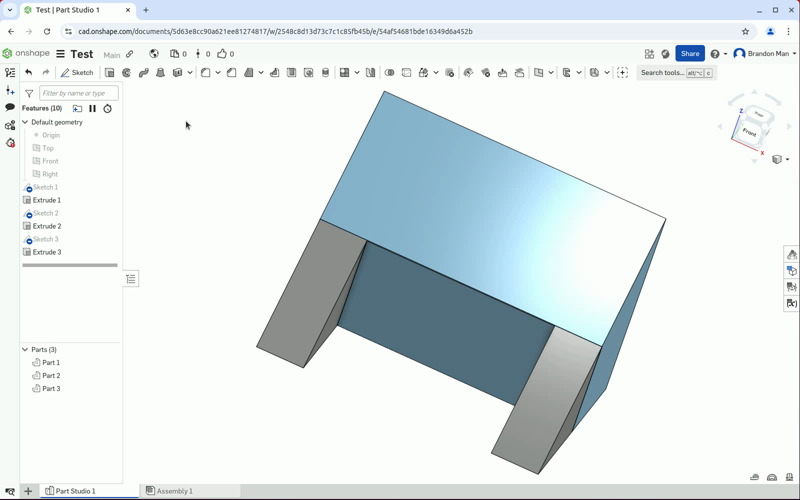
key(down, 2)
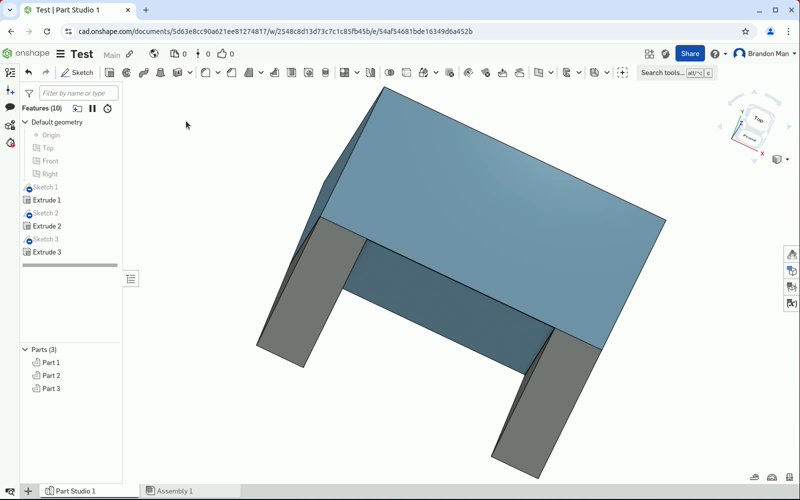
key(up, 2)
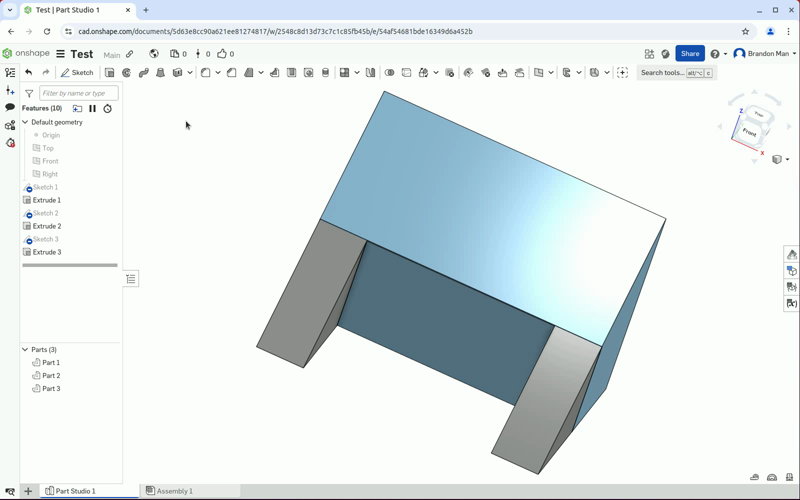
key(left, 2)
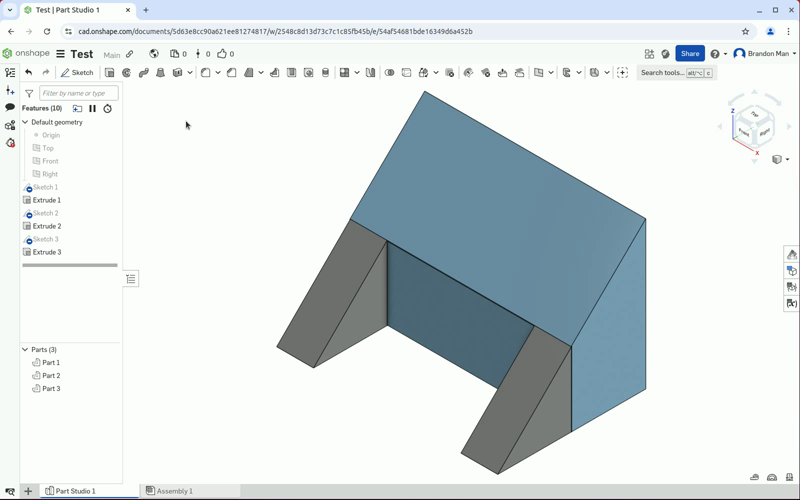
mouse_move(73, 189)
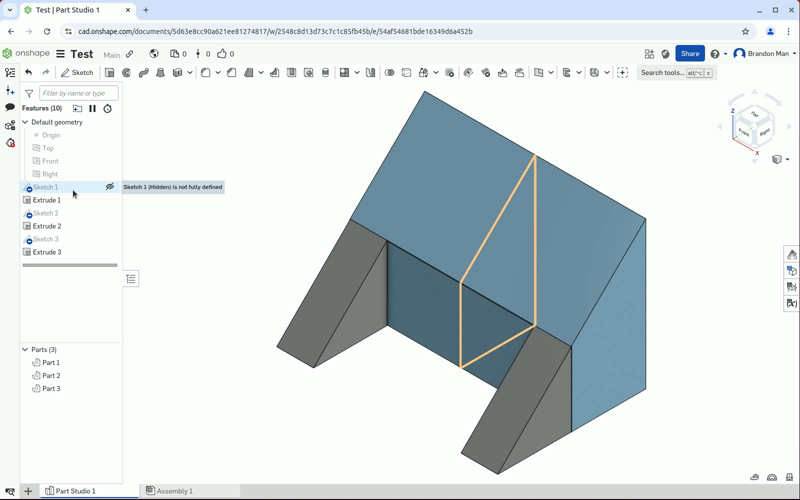
click(73, 189)